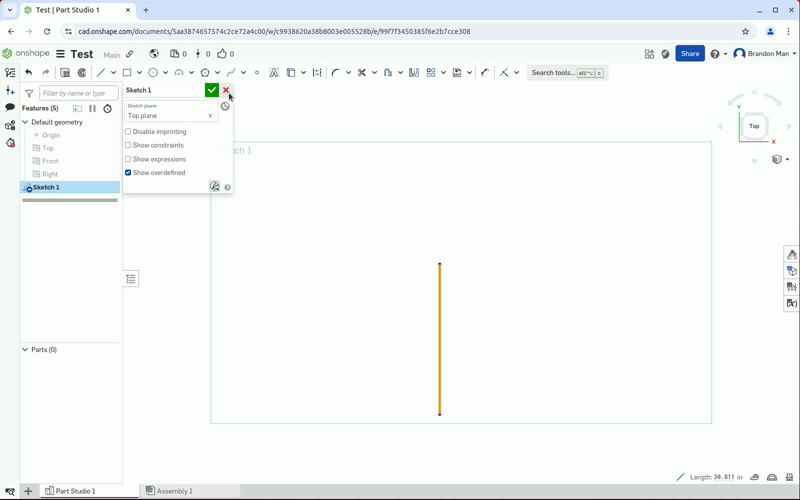
key(shift+h)
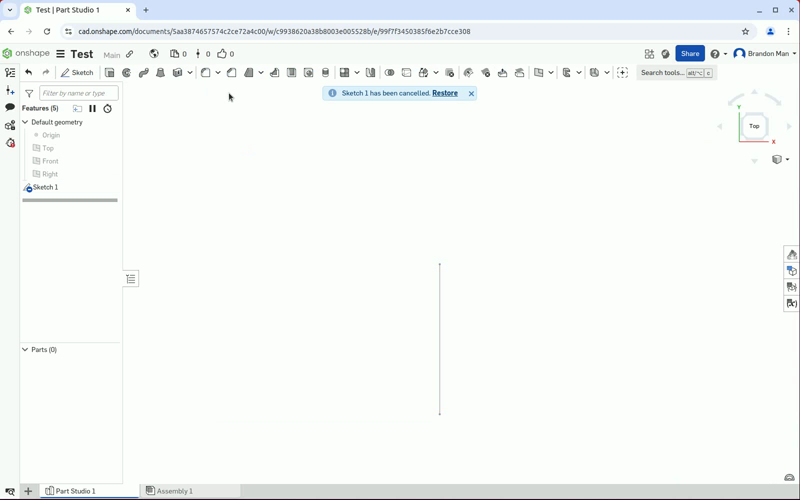
key(shift+s)
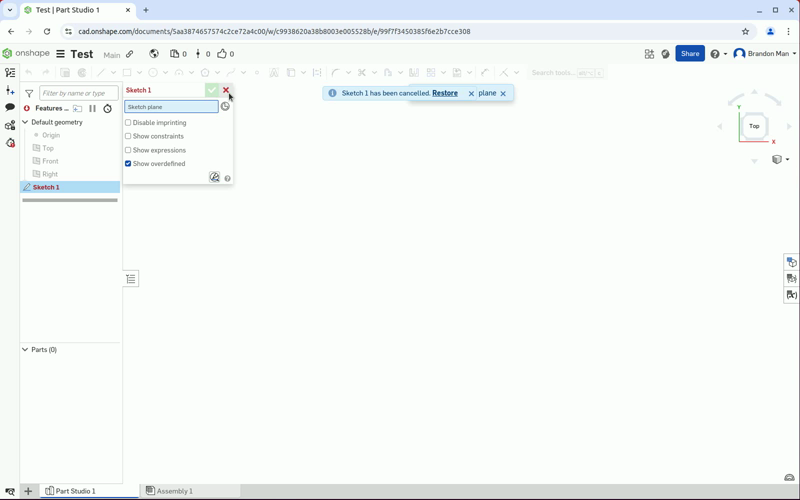
mouse_move(73, 150)
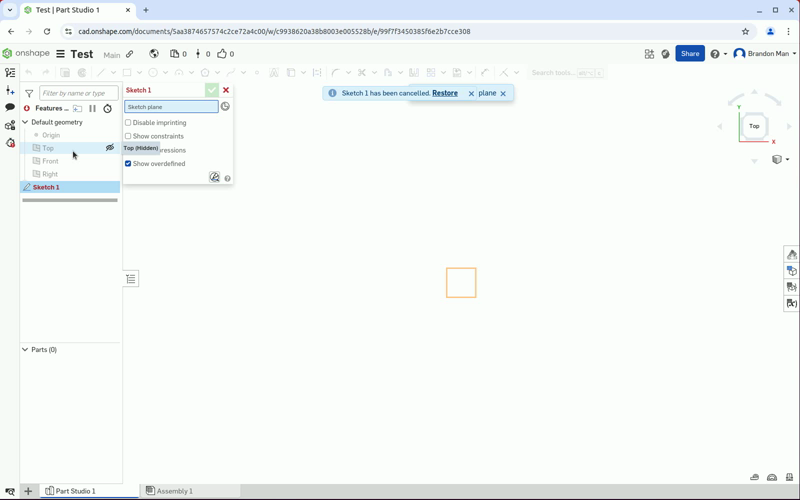
click(73, 150)
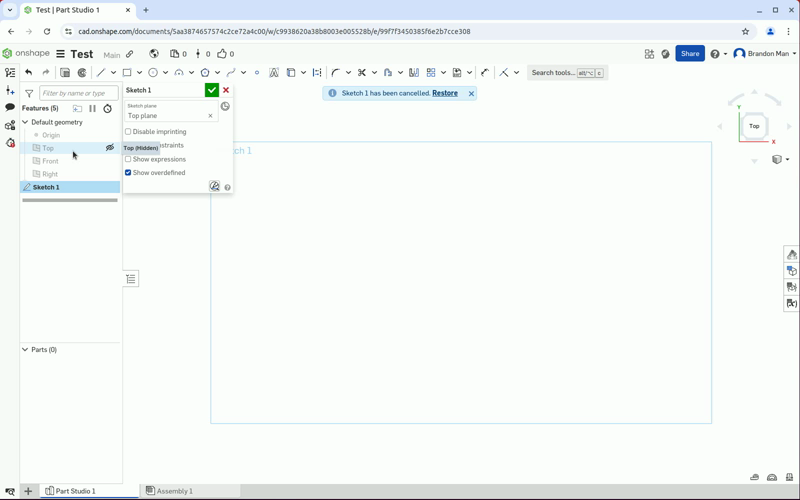
mouse_move(73, 352)
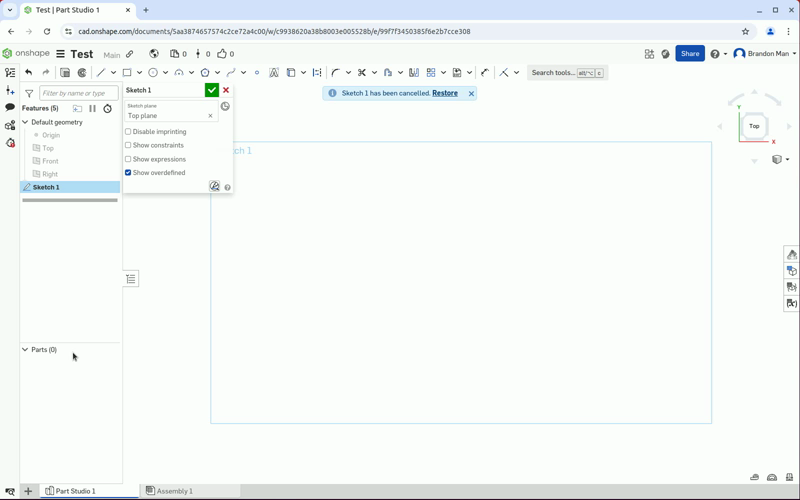
key(y)
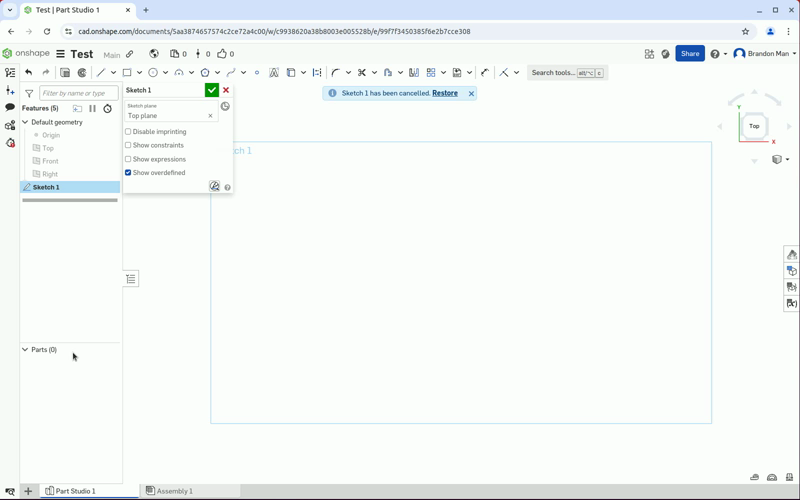
key(l)
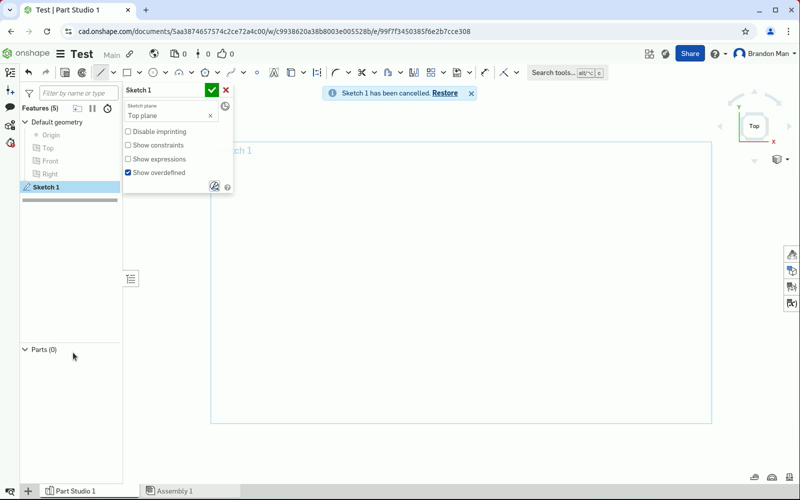
key_down(shift)
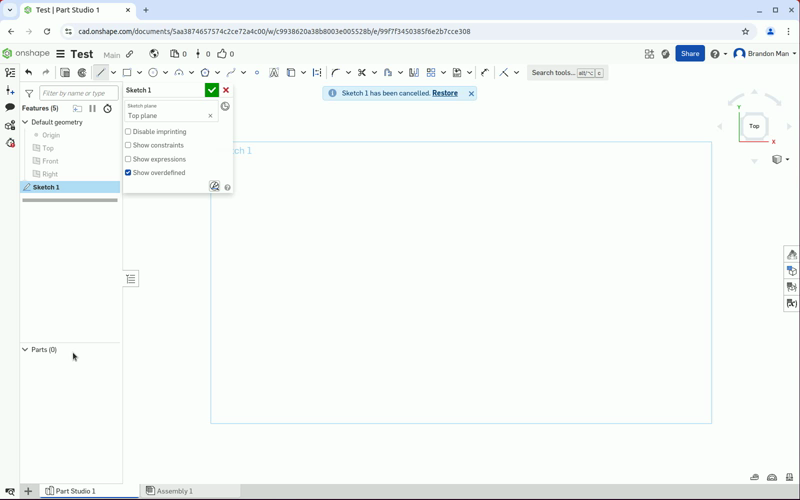
mouse_move(364, 282)
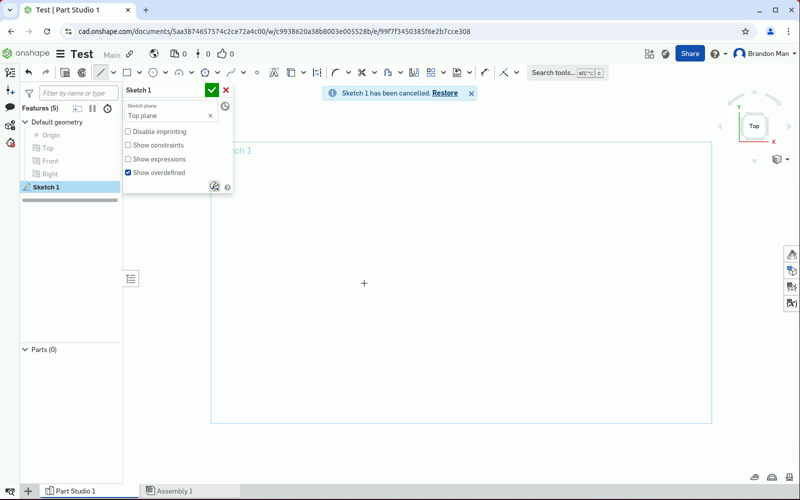
click(364, 282)
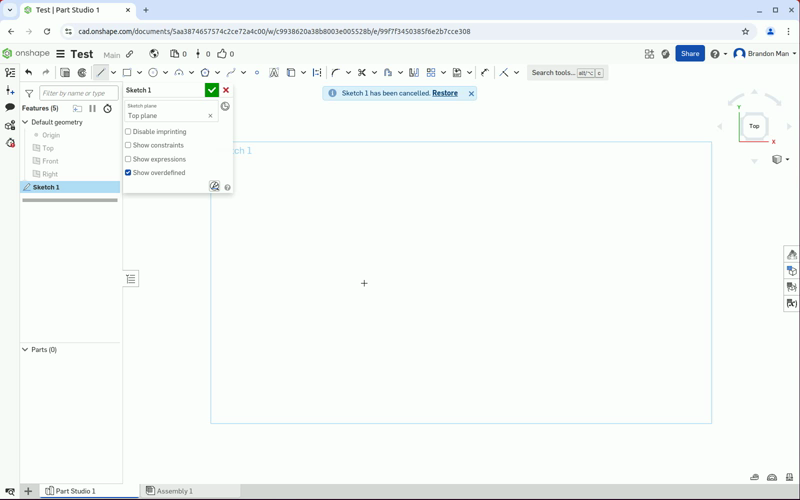
key_up(shift)
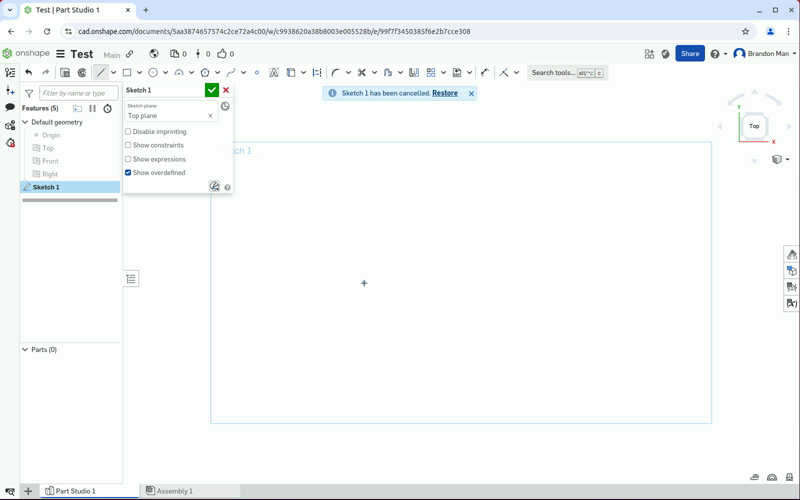
key_down(shift)
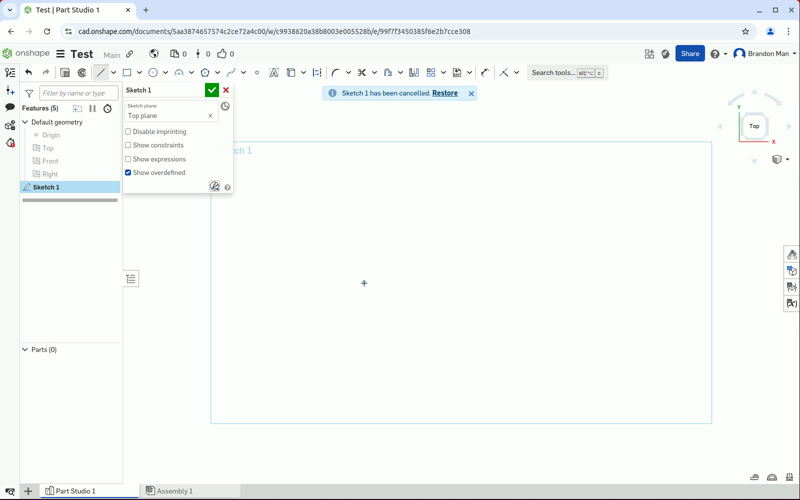
mouse_move(554, 282)
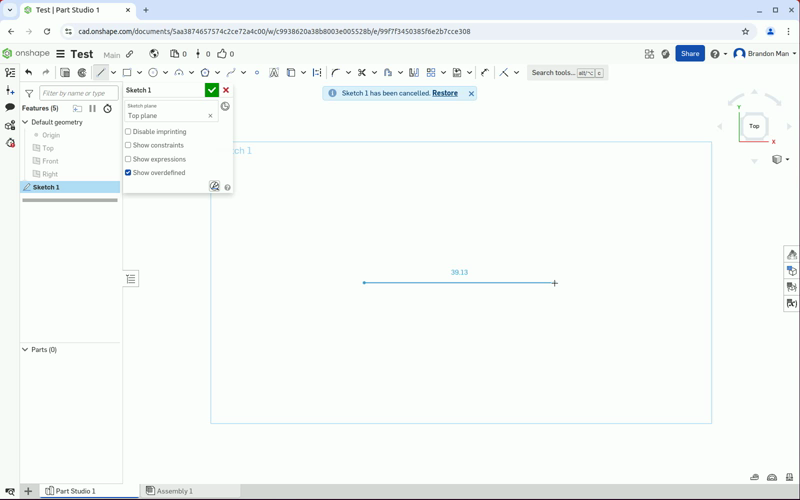
click(554, 282)
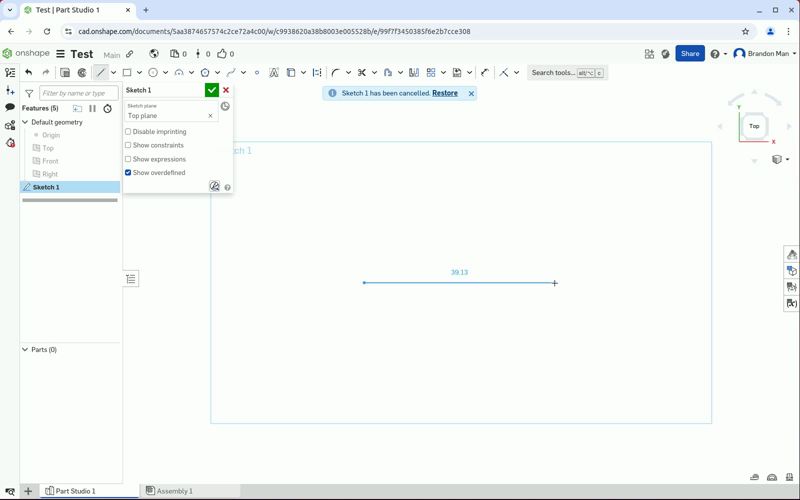
key_up(shift)
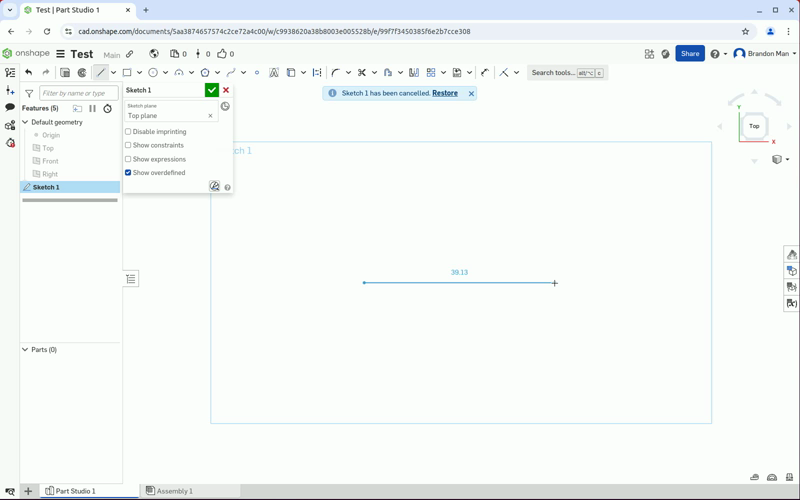
key_down(shift)
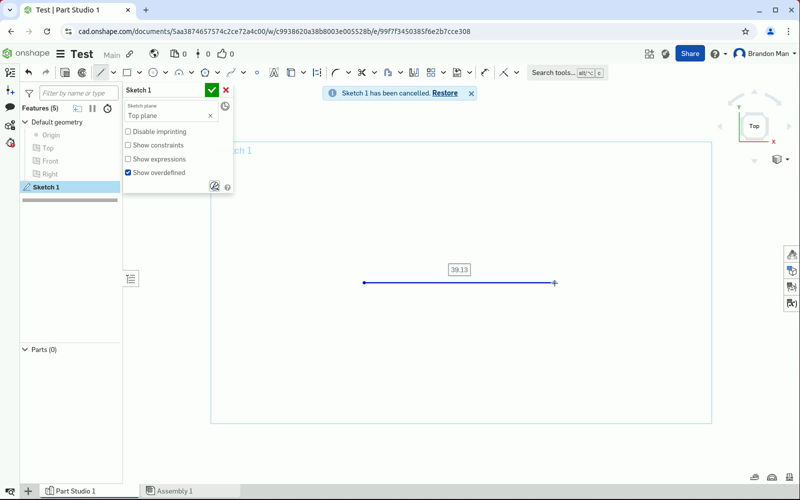
mouse_move(584, 282)
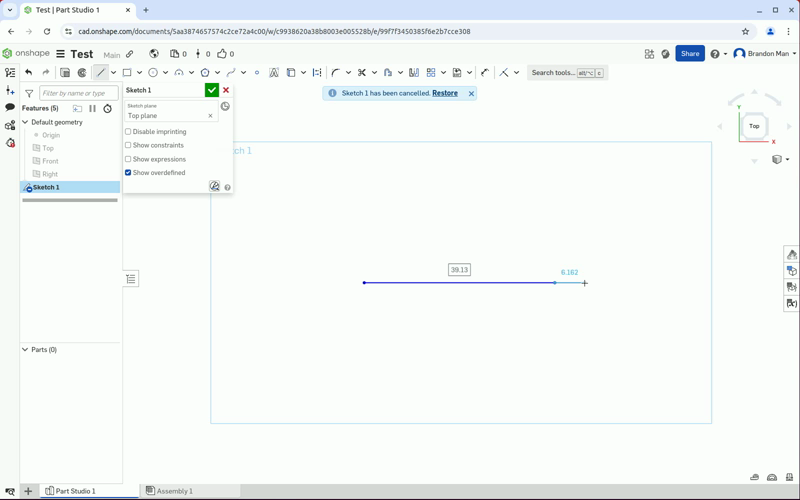
mouse_move(554, 226)
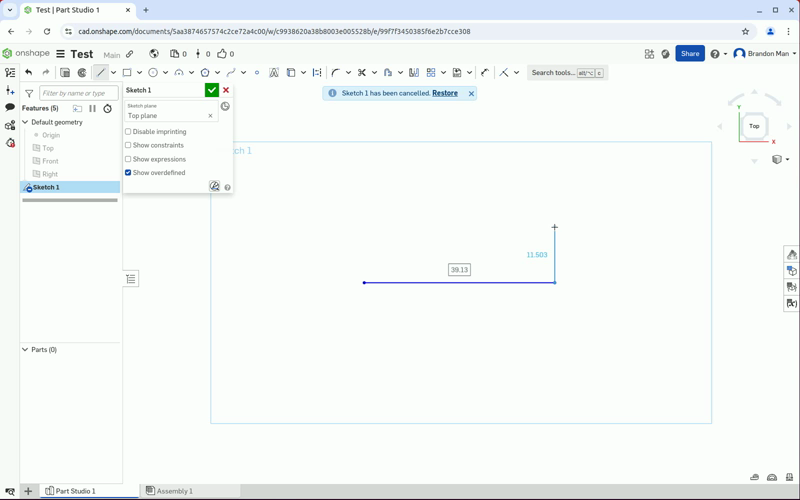
click(554, 226)
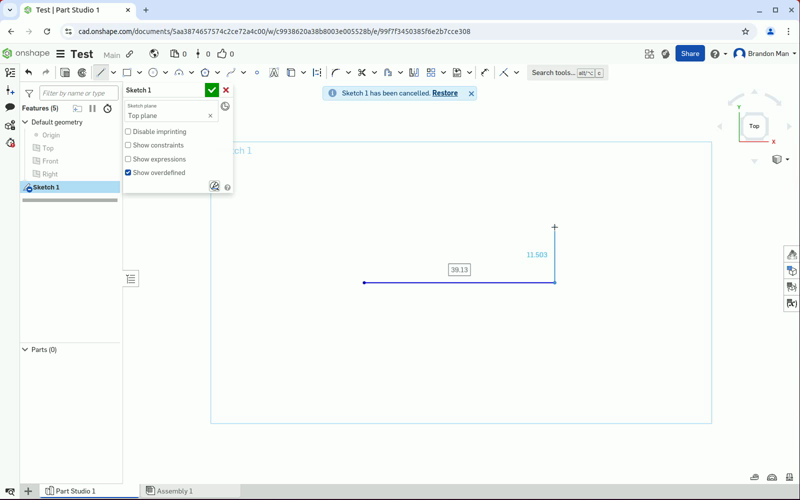
key_up(shift)
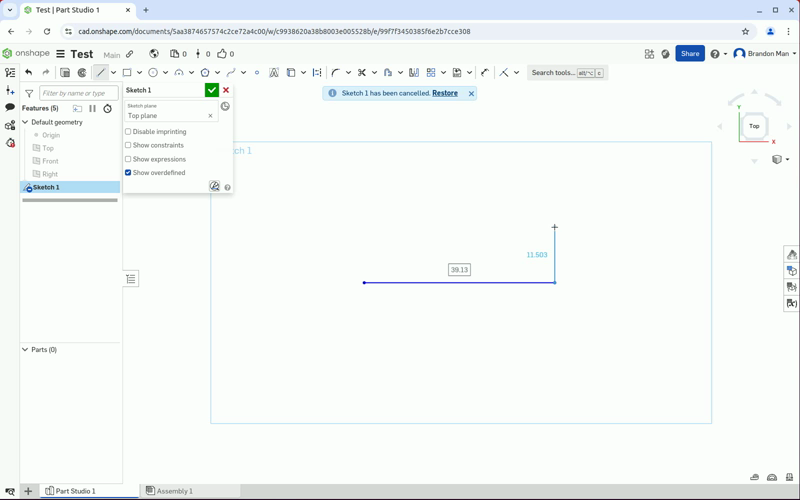
key_down(shift)
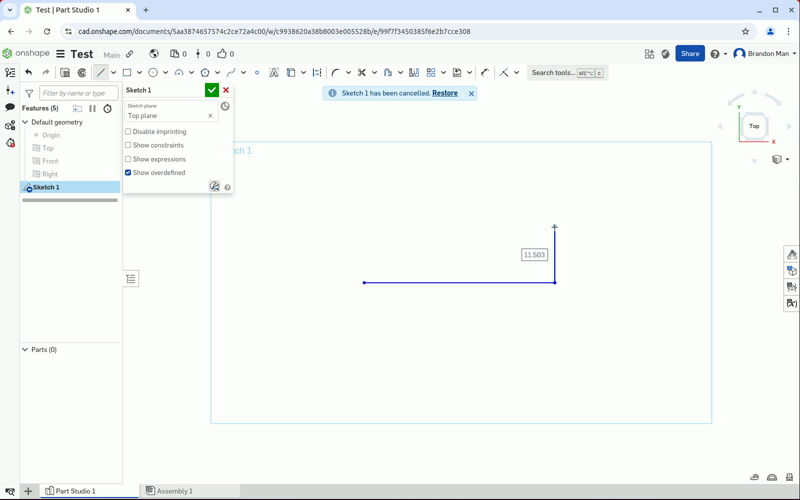
mouse_move(584, 226)
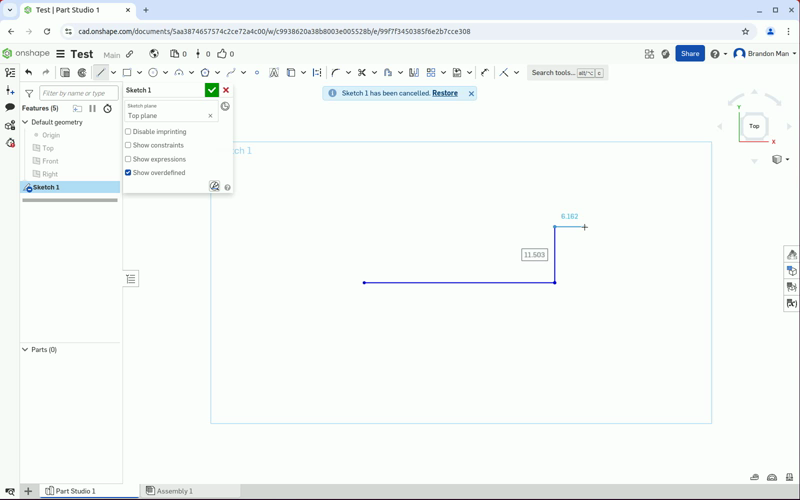
mouse_move(498, 226)
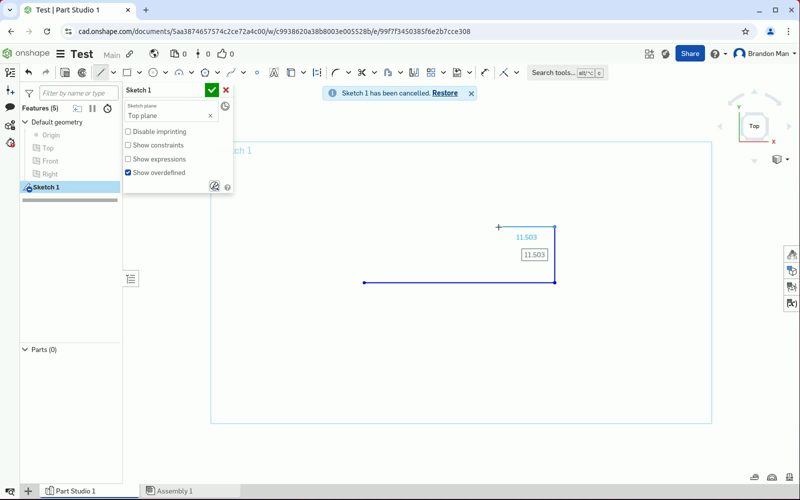
click(498, 226)
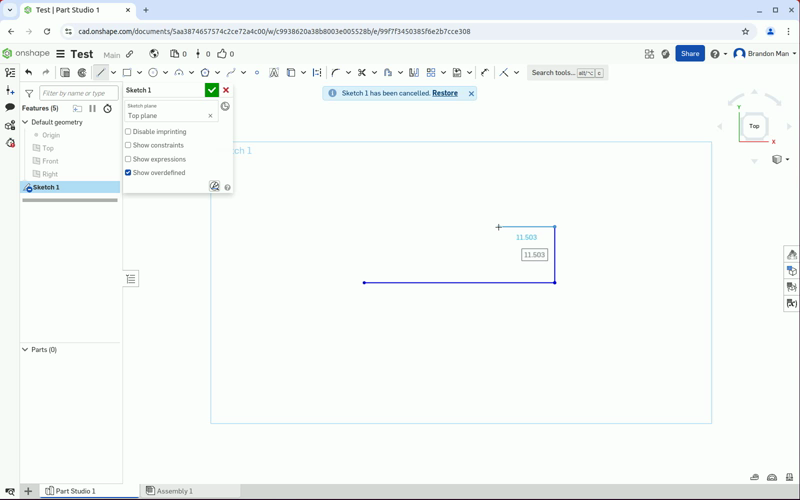
key_up(shift)
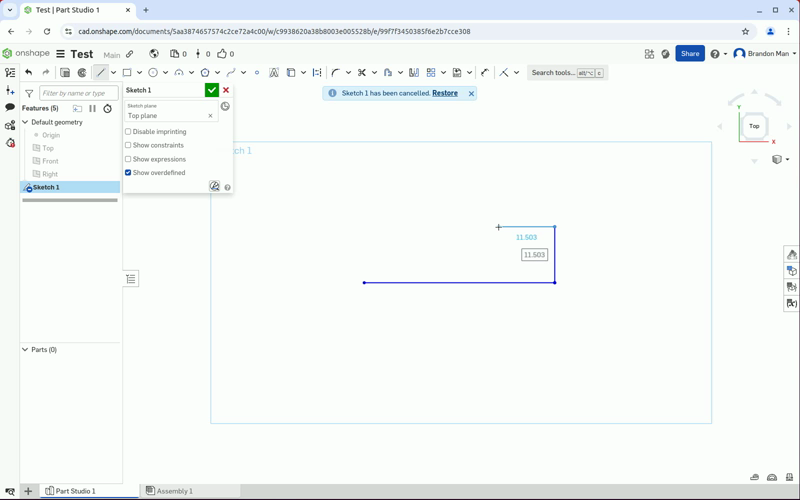
key_down(shift)
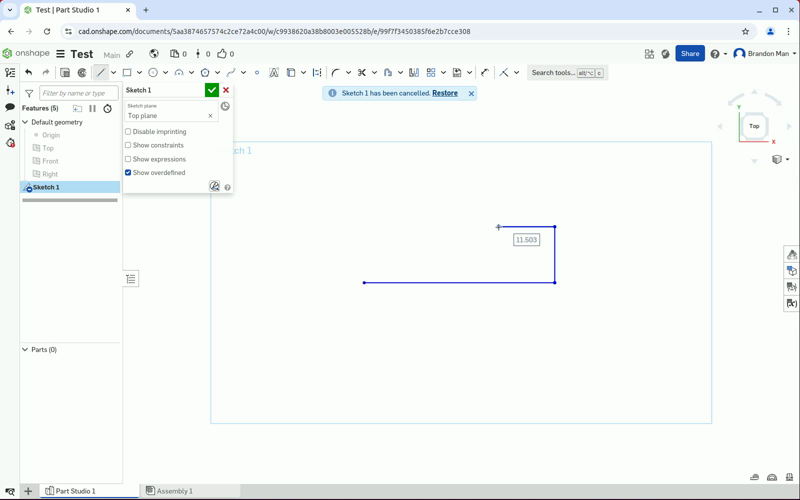
mouse_move(528, 226)
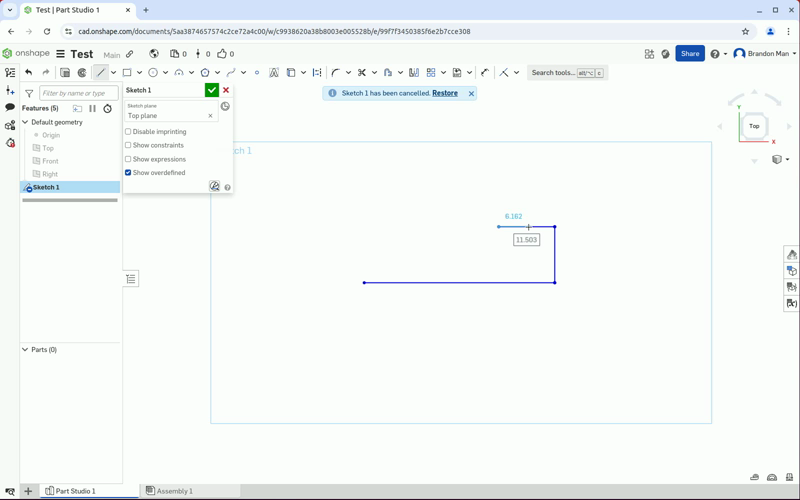
mouse_move(498, 170)
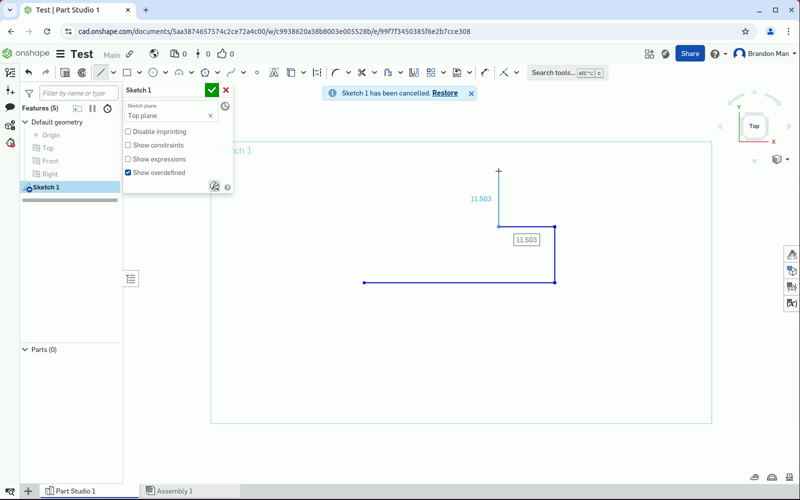
click(498, 170)
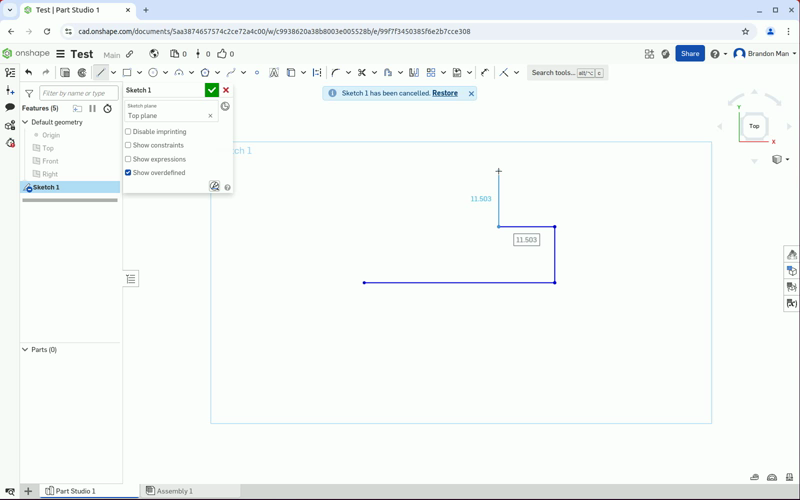
key_up(shift)
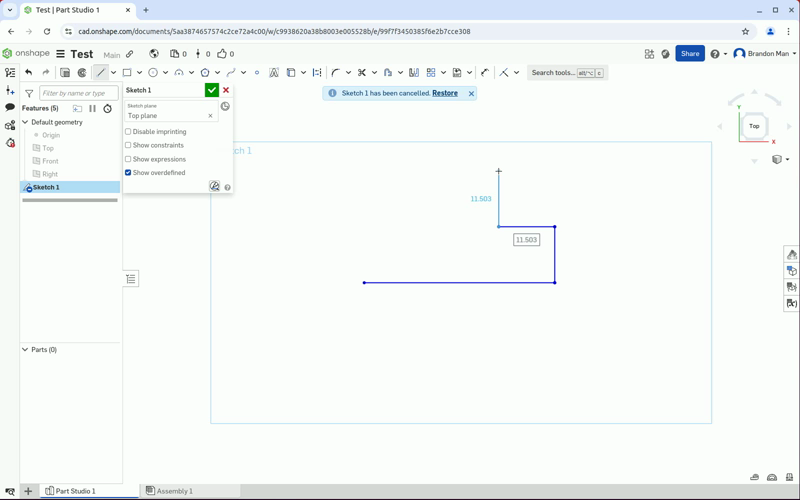
key_down(shift)
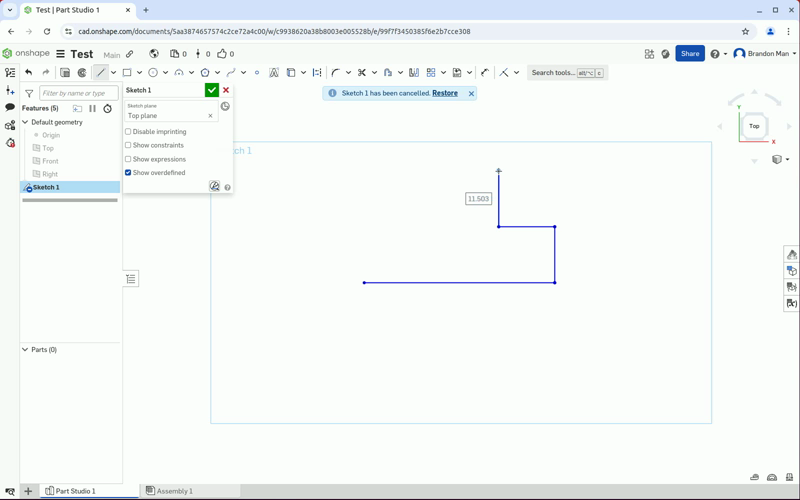
mouse_move(420, 170)
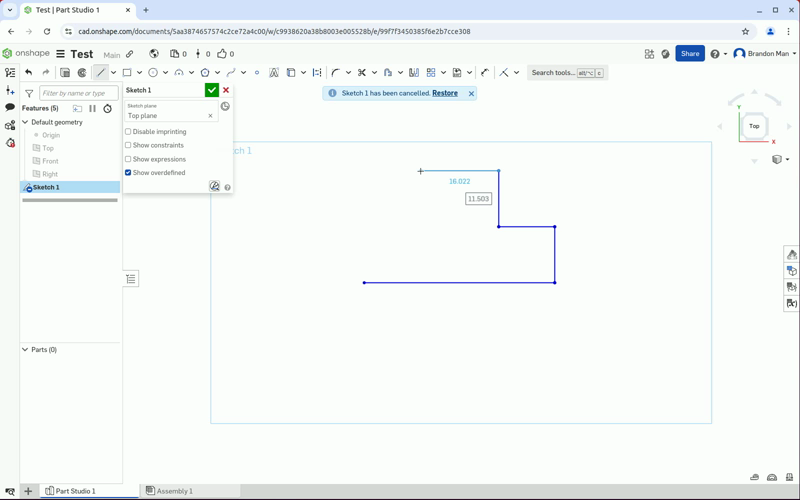
click(420, 170)
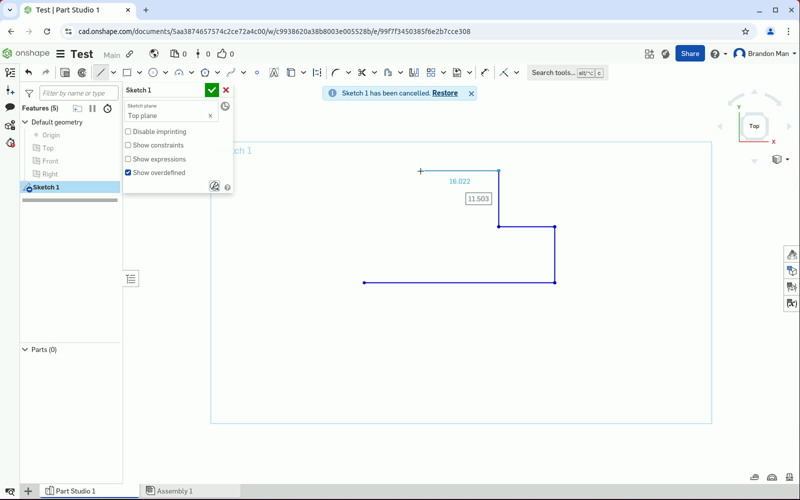
key_up(shift)
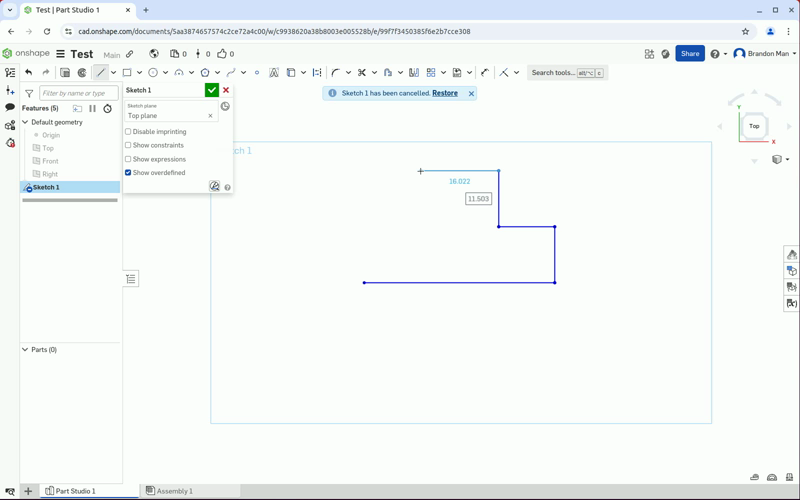
key_down(shift)
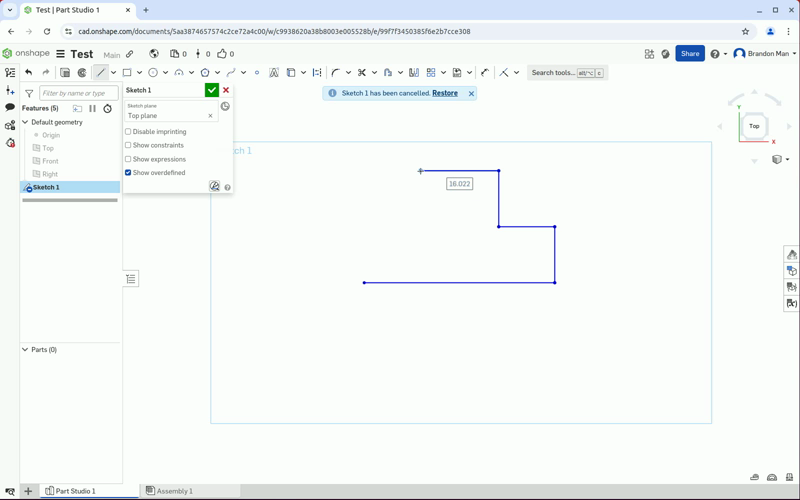
mouse_move(450, 170)
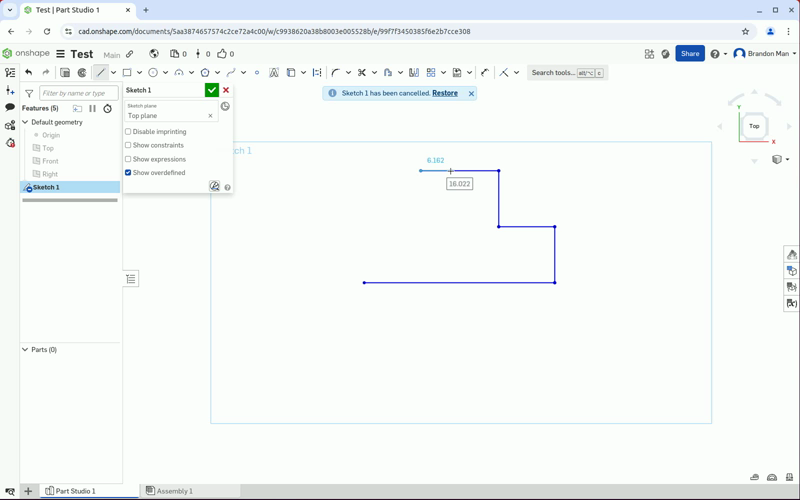
mouse_move(420, 226)
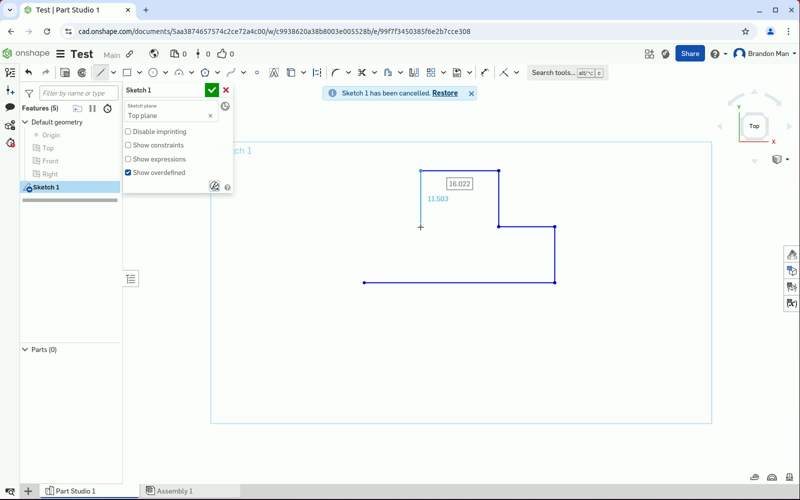
click(420, 226)
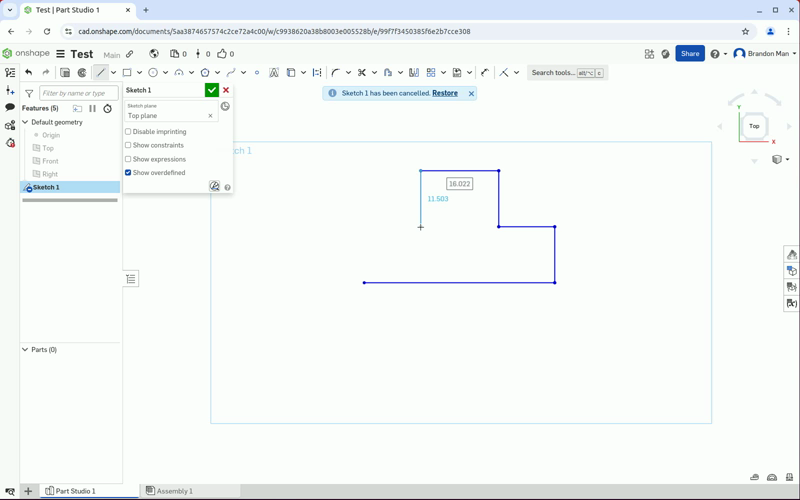
key_up(shift)
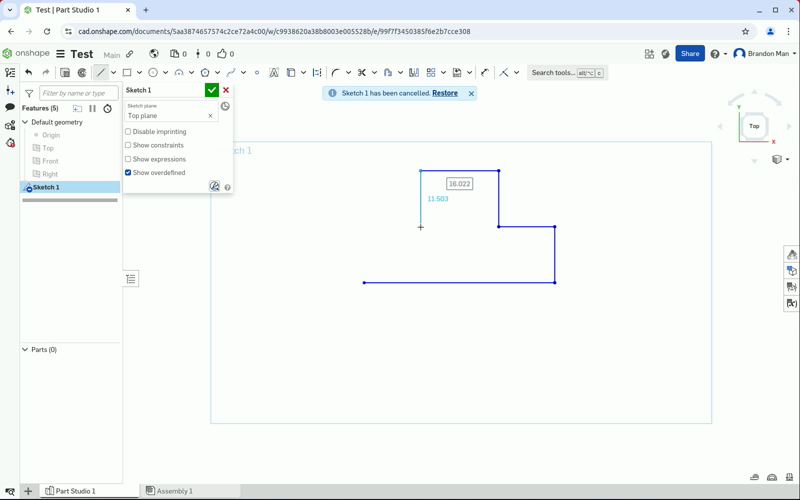
key_down(shift)
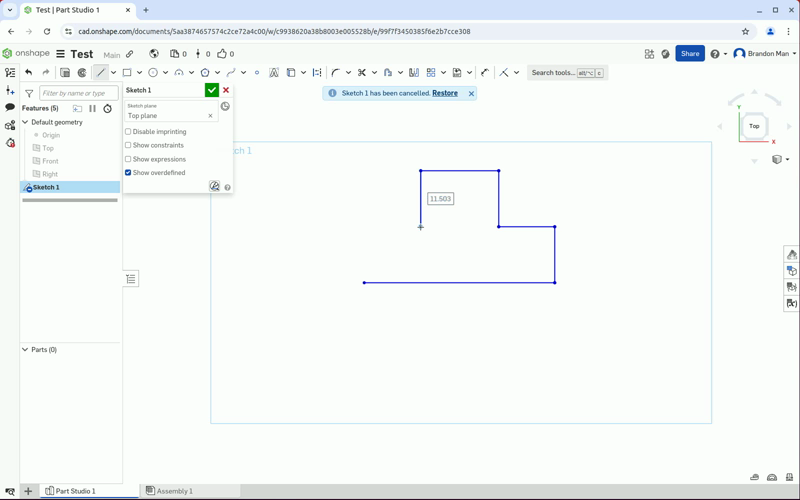
mouse_move(450, 226)
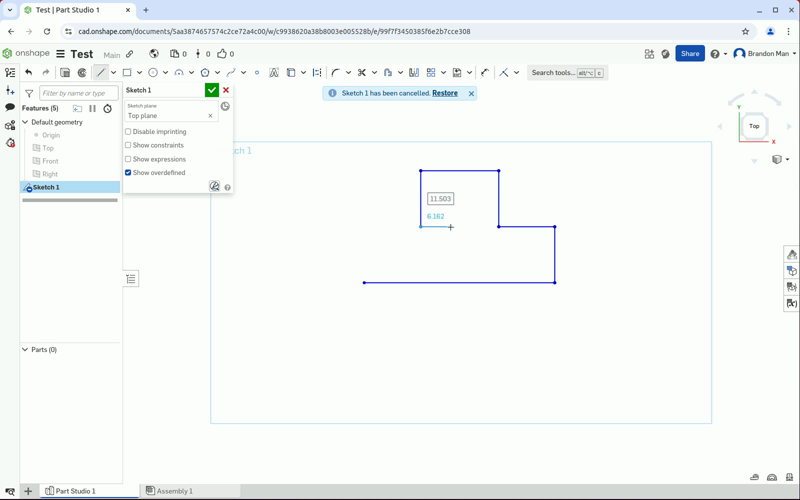
mouse_move(364, 226)
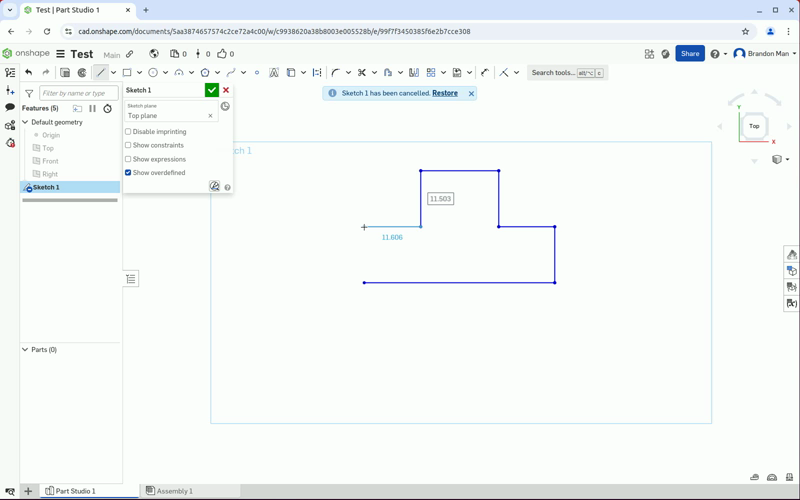
click(364, 226)
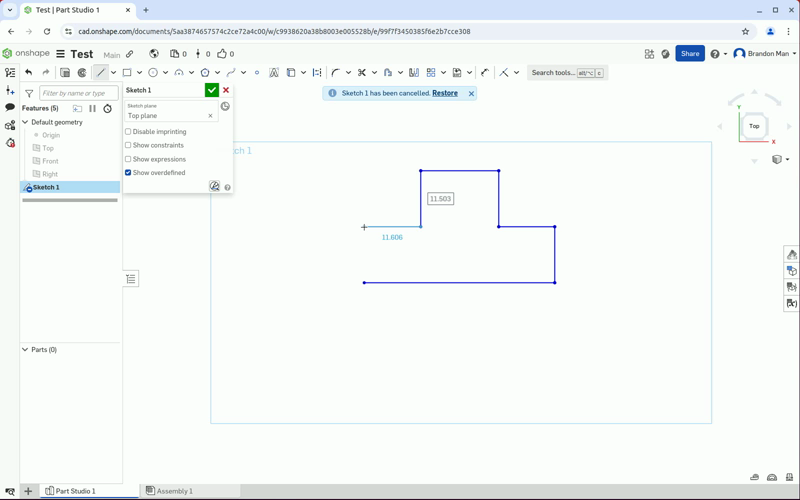
key_up(shift)
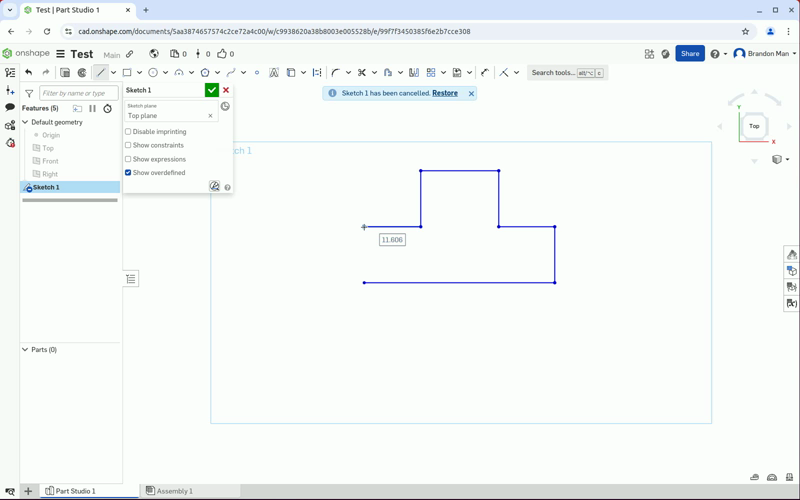
mouse_move(394, 226)
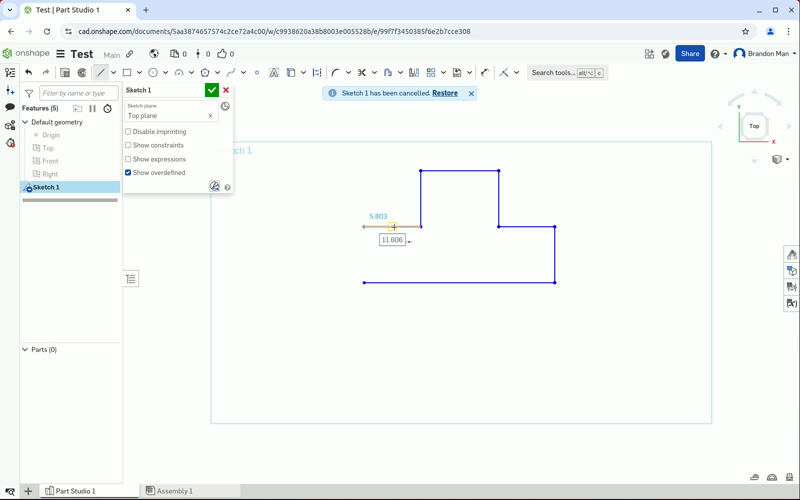
key_down(shift)
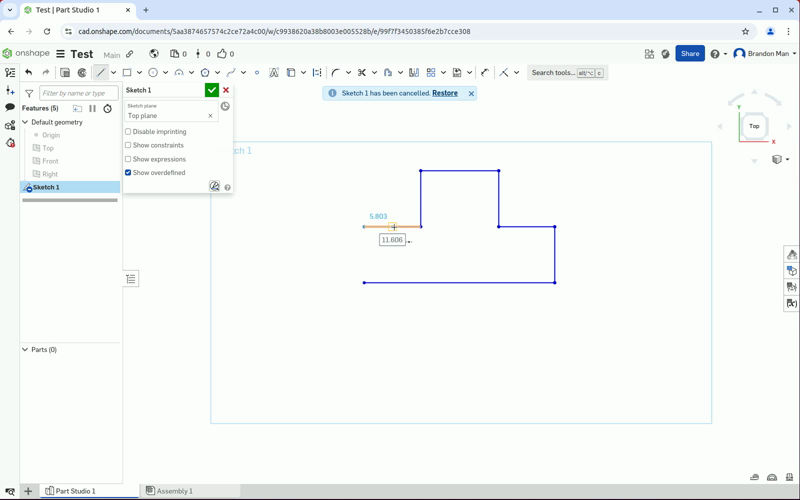
mouse_move(364, 282)
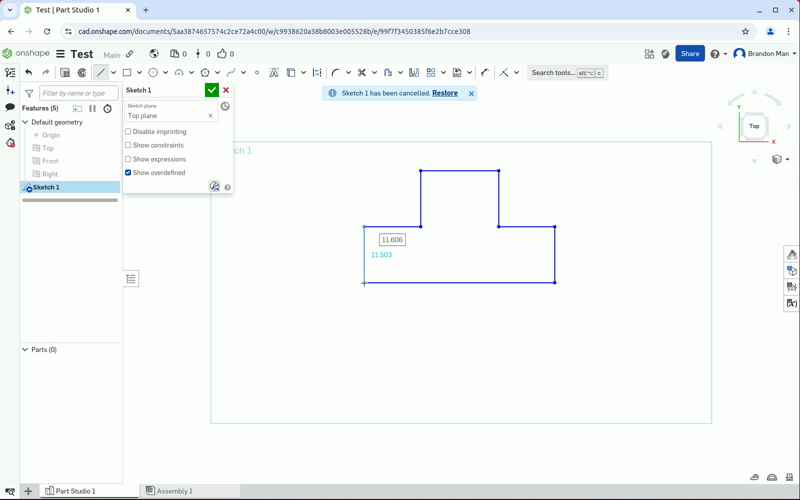
key_up(shift)
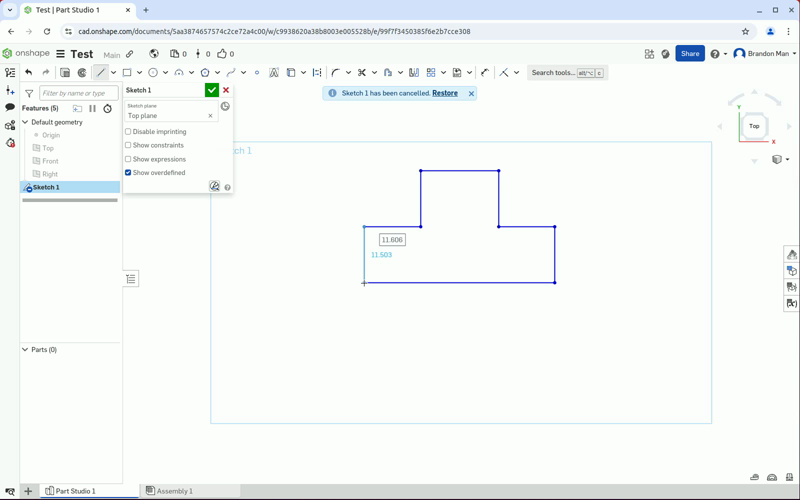
click(364, 282)
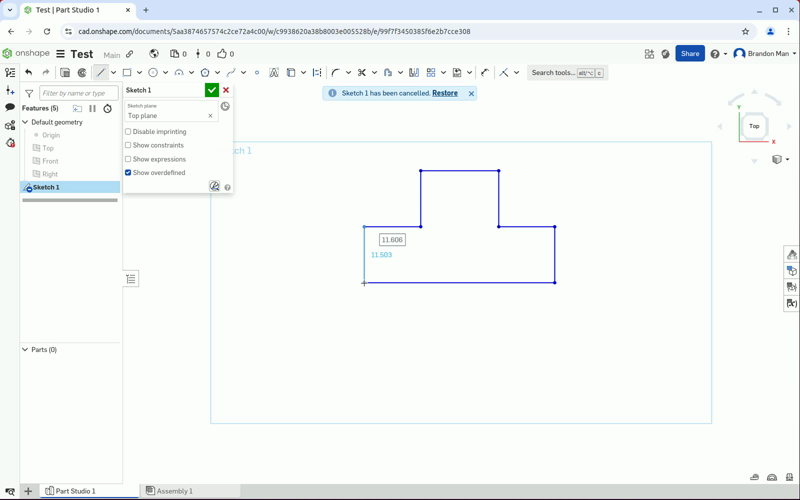
key(esc)
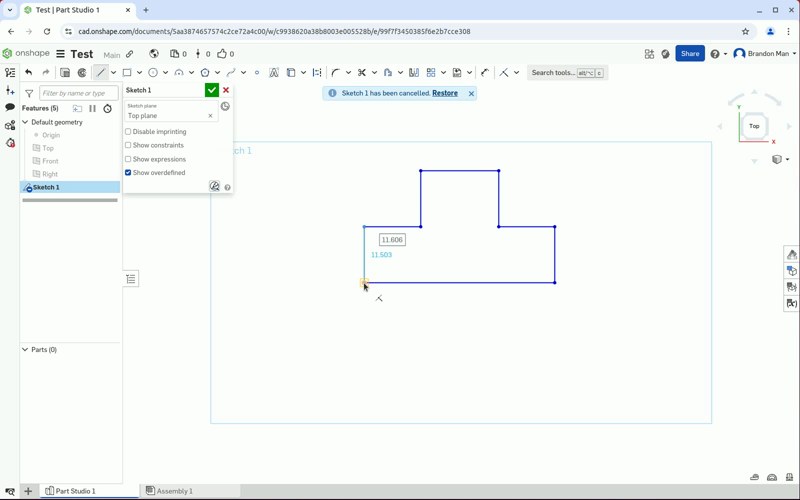
mouse_move(417, 258)
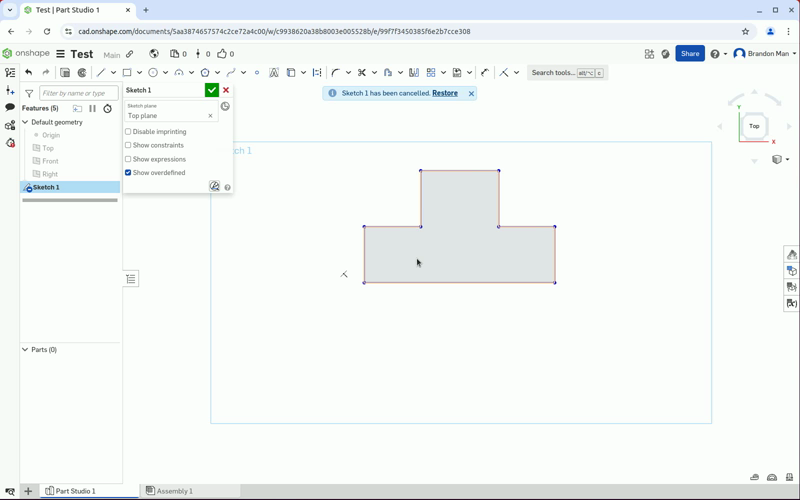
click(417, 258)
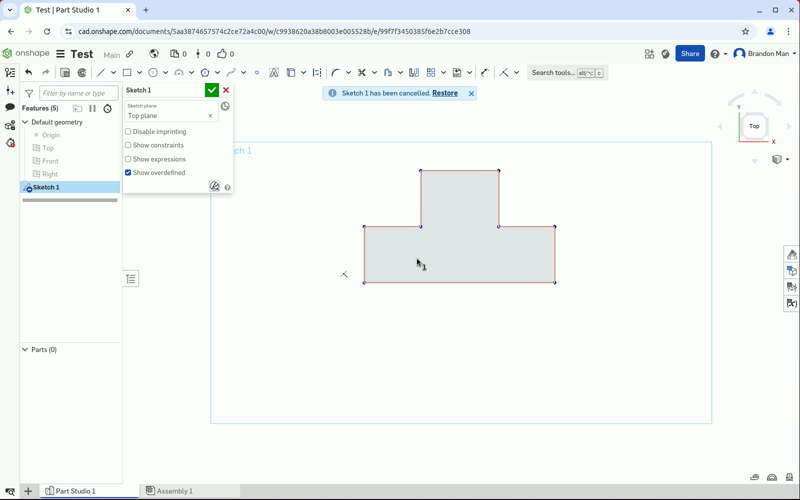
mouse_move(73, 352)
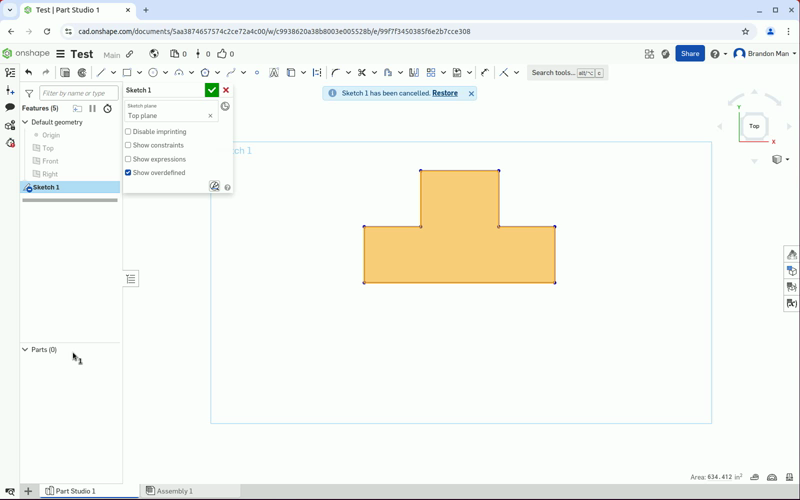
key(shift+y)
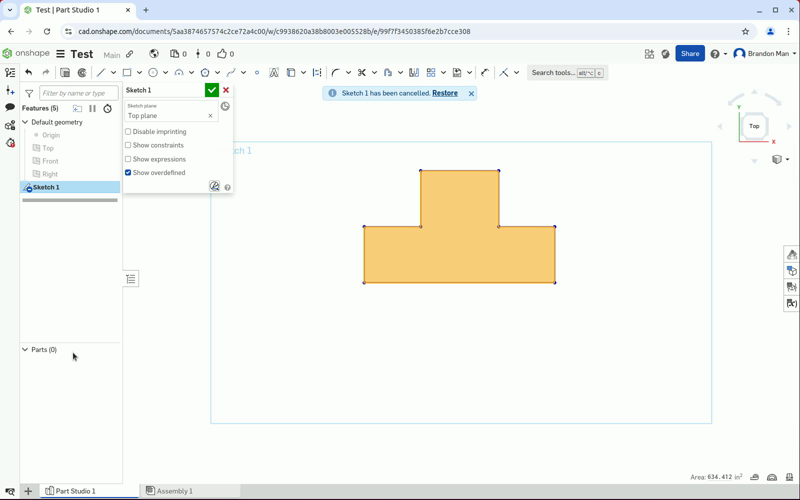
key(shift+e)
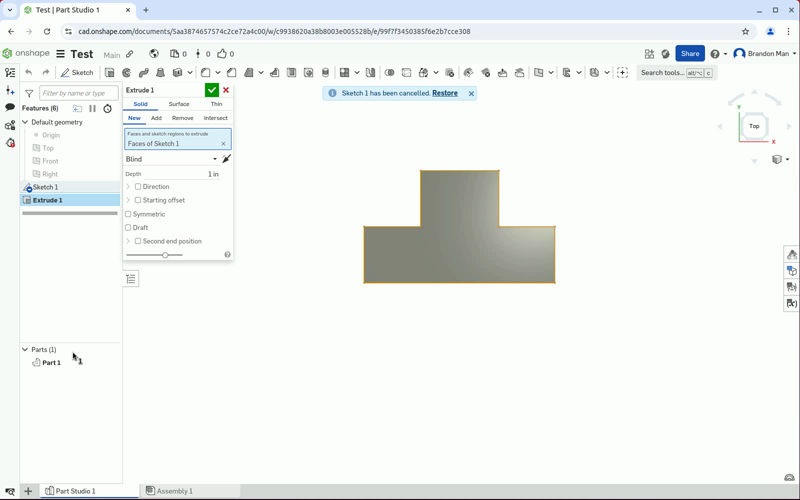
mouse_move(143, 106)
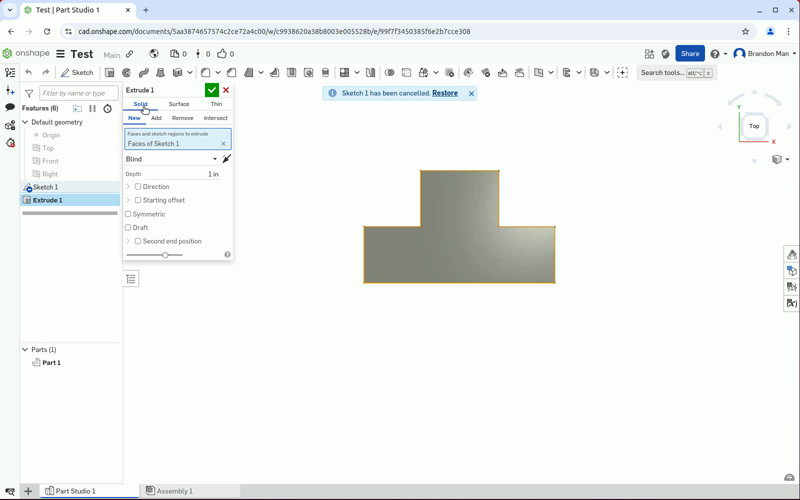
click(143, 106)
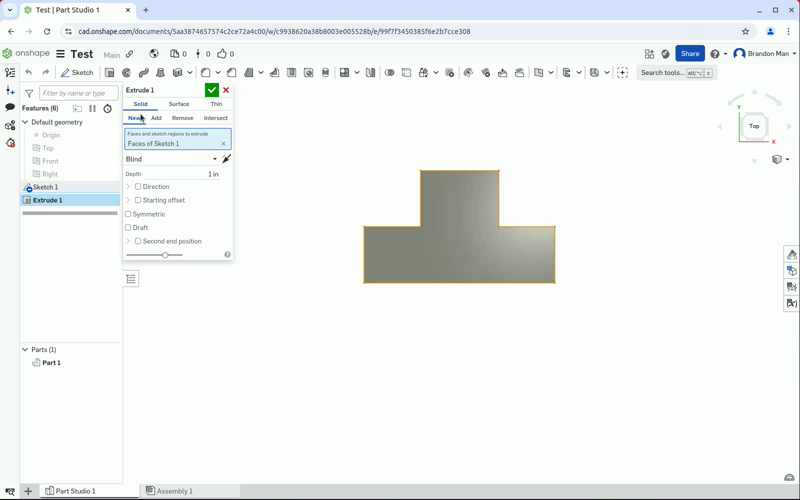
mouse_move(137, 120)
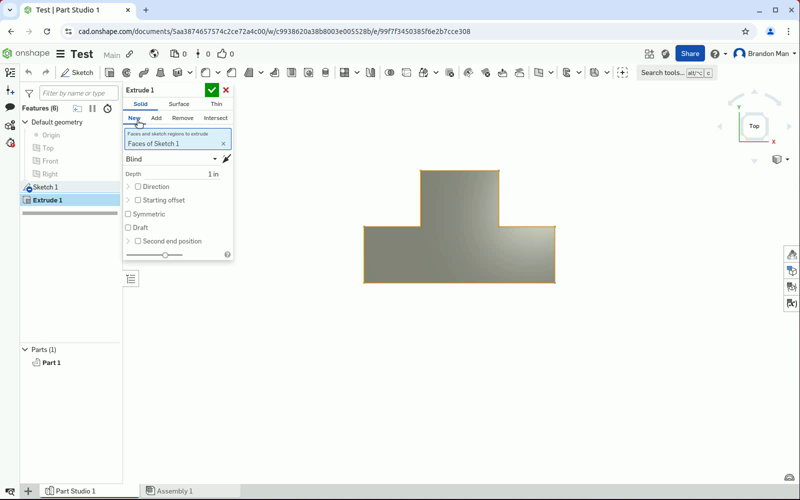
click(137, 120)
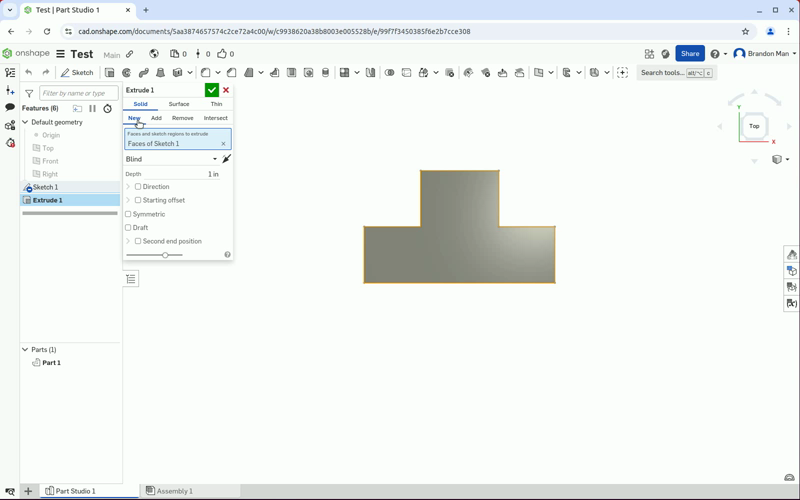
key(tab, 4)
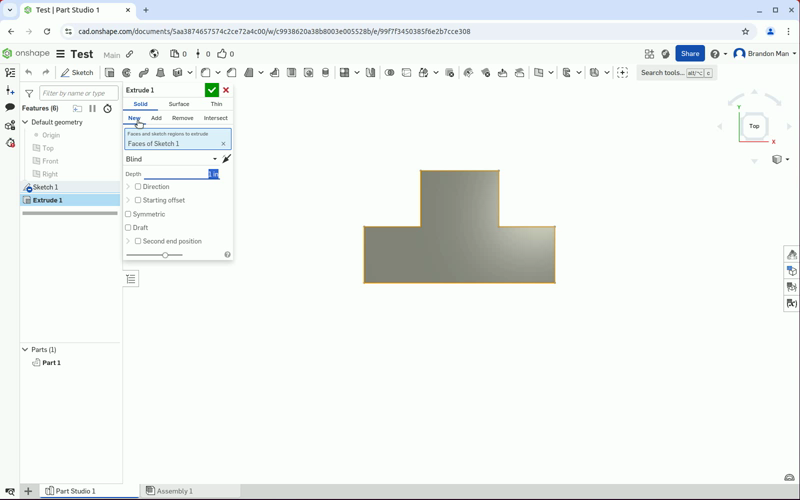
text(10.11)
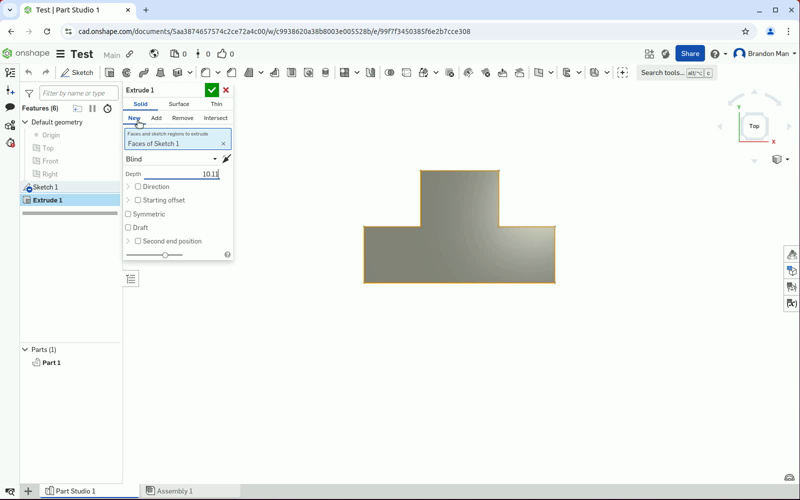
key(enter)
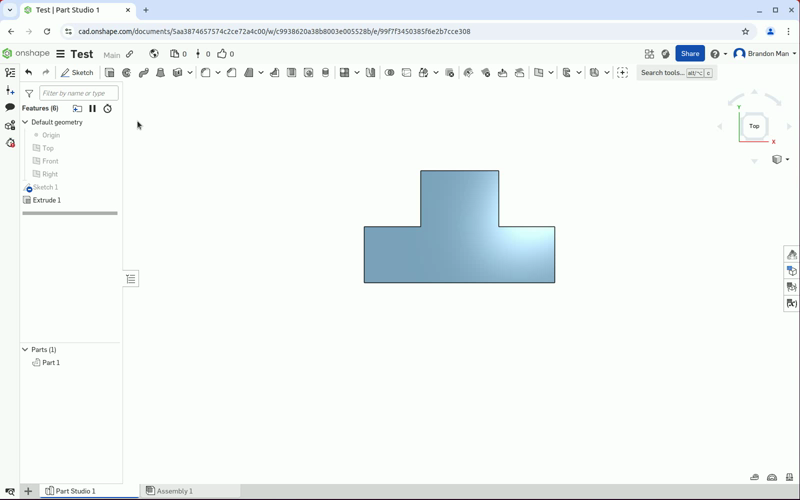
key(shift+h)
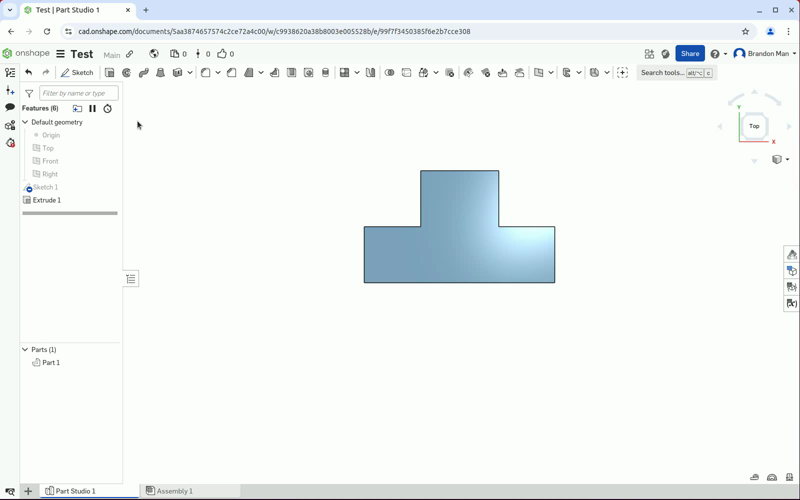
key(shift+h)
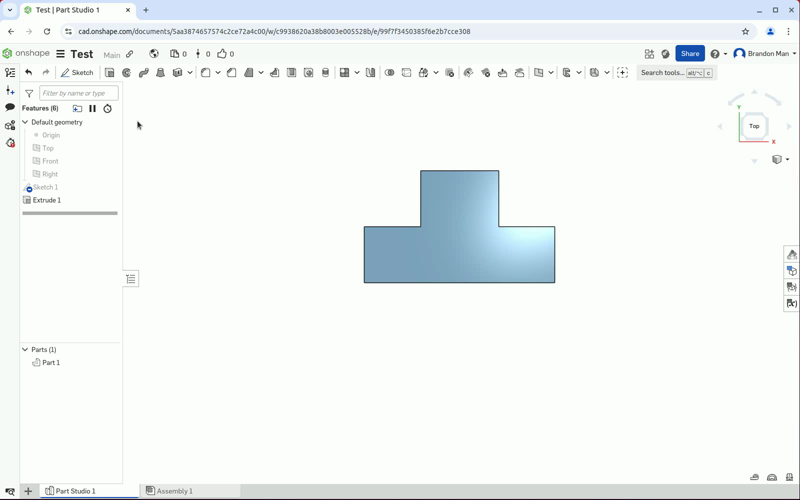
mouse_move(73, 189)
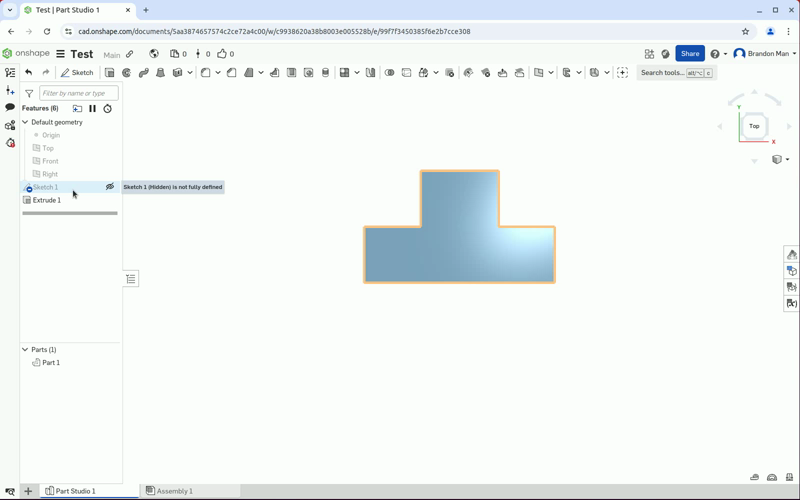
click(73, 189)
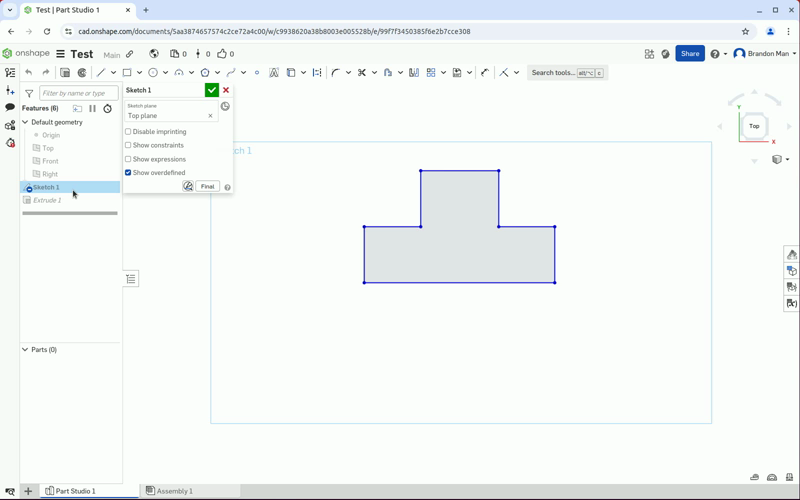
mouse_move(229, 92)
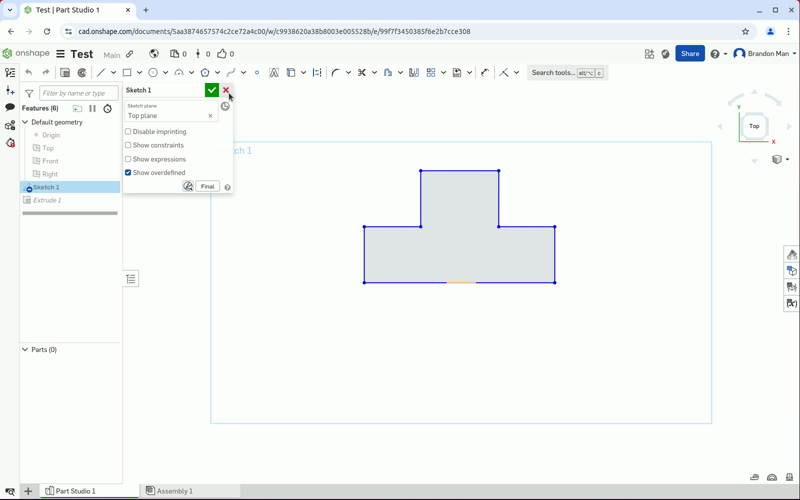
click(229, 92)
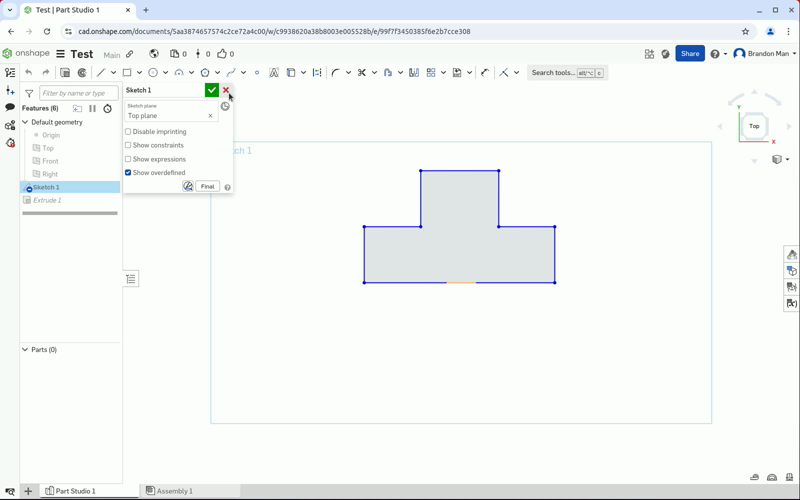
key(shift+s)
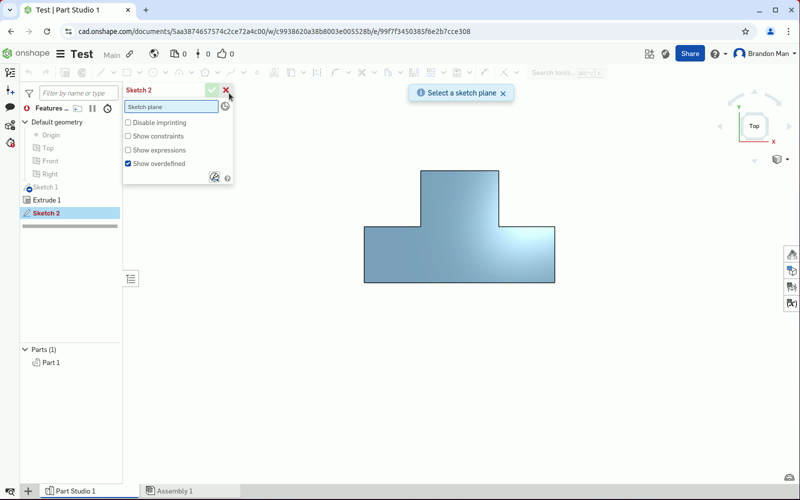
mouse_move(73, 150)
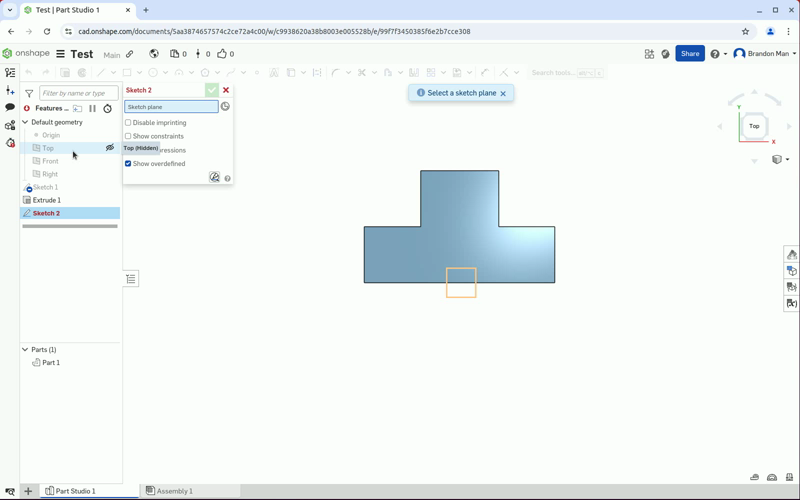
click(73, 150)
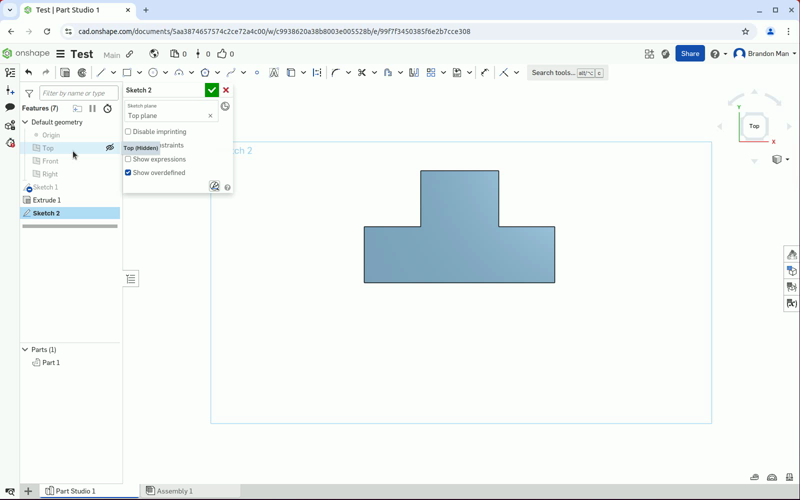
mouse_move(73, 352)
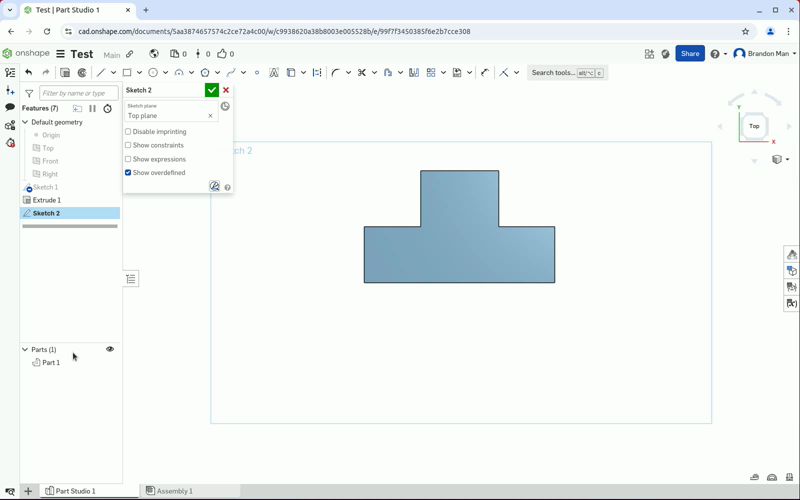
key(y)
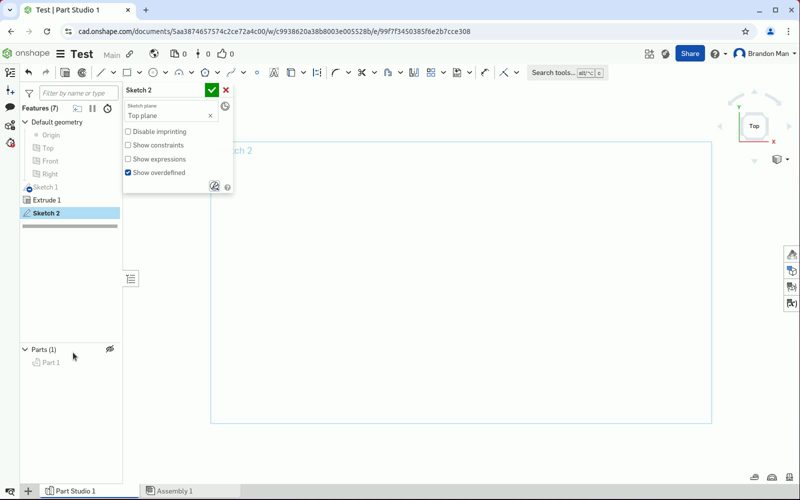
key(l)
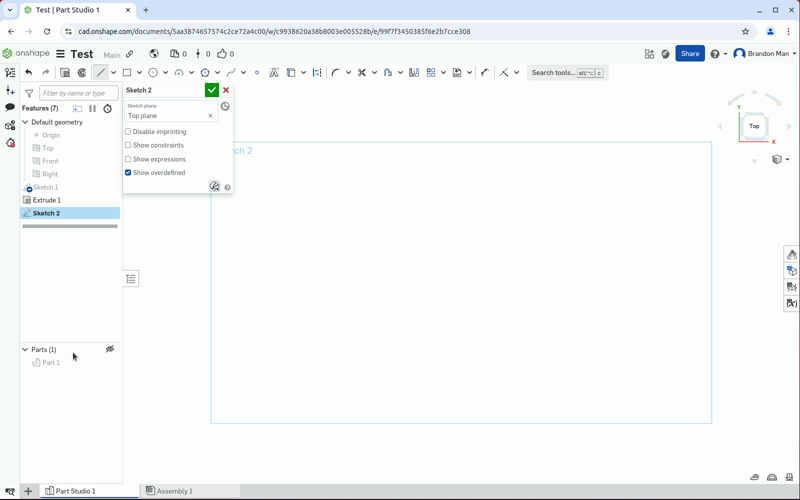
key_down(shift)
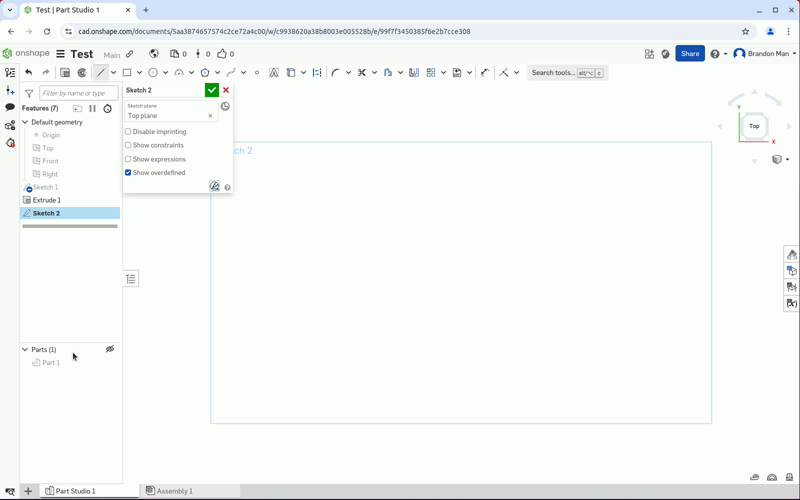
mouse_move(364, 226)
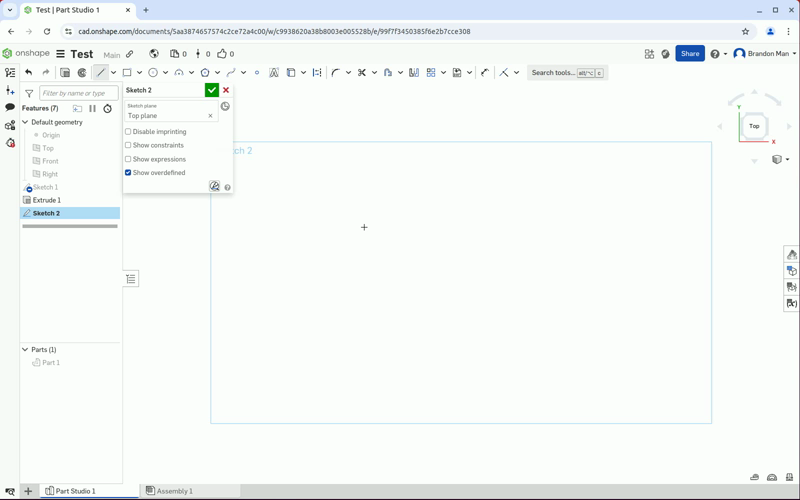
click(364, 226)
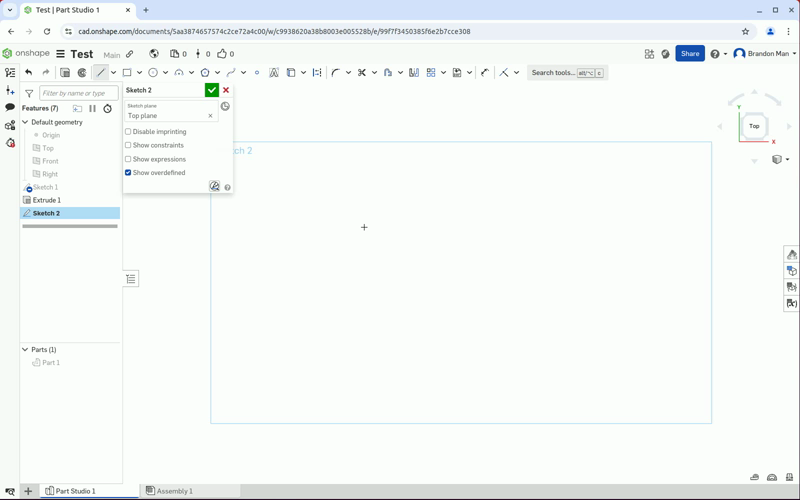
key_up(shift)
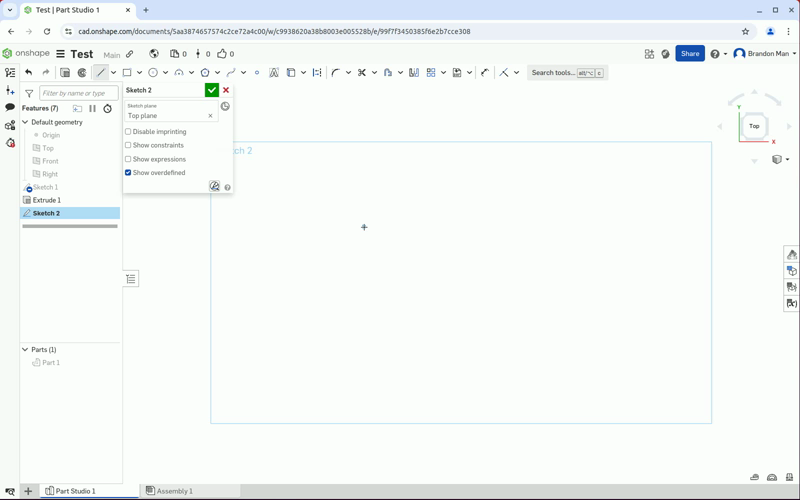
key_down(shift)
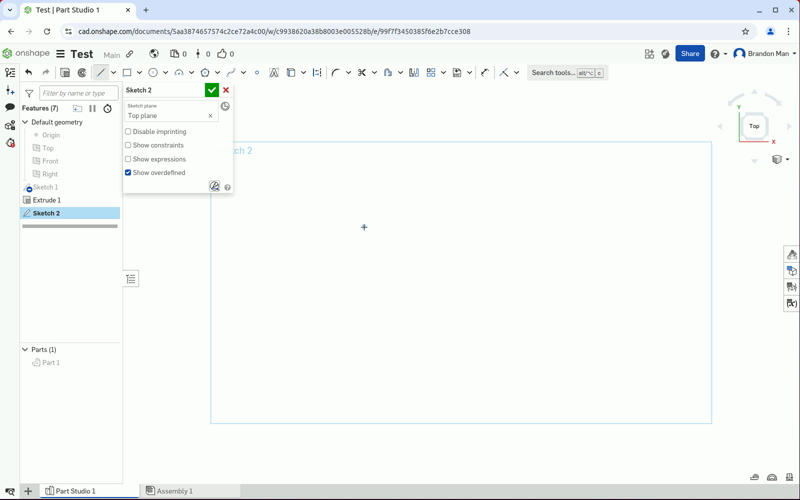
mouse_move(394, 226)
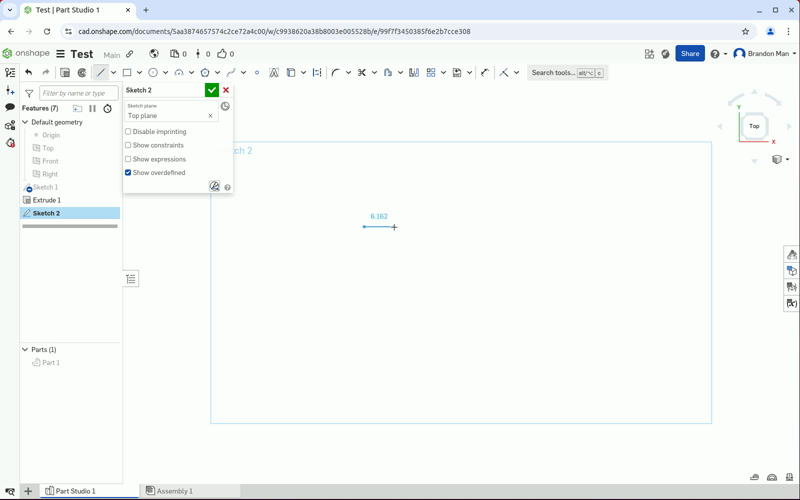
mouse_move(421, 226)
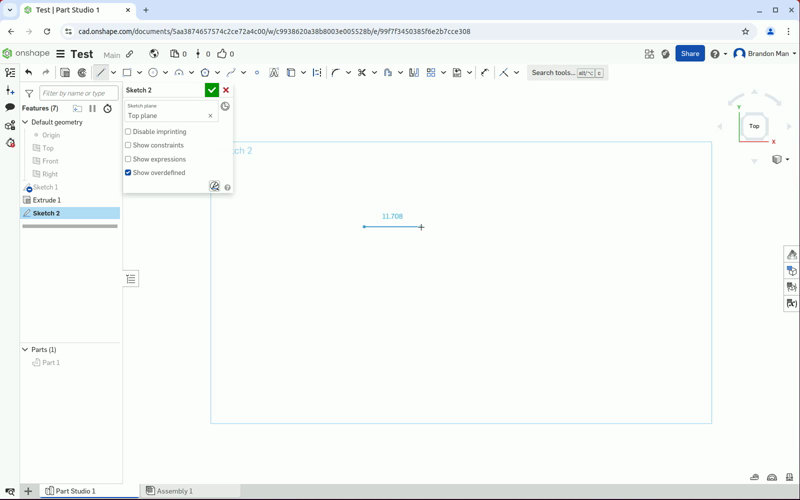
click(421, 226)
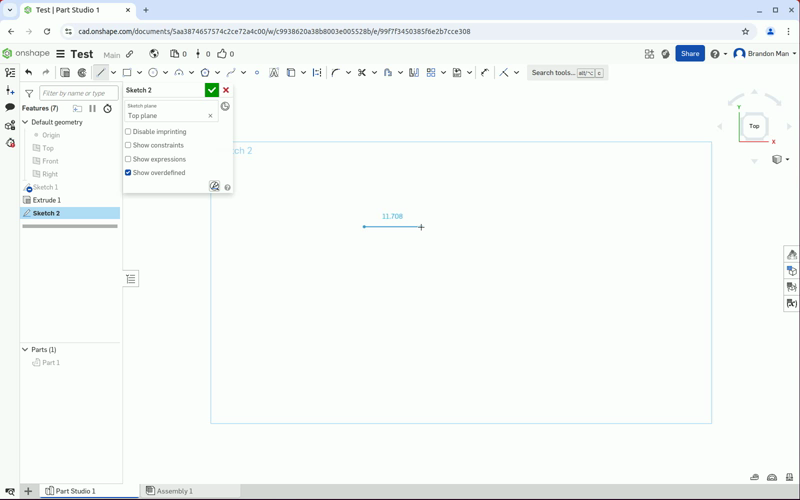
key_up(shift)
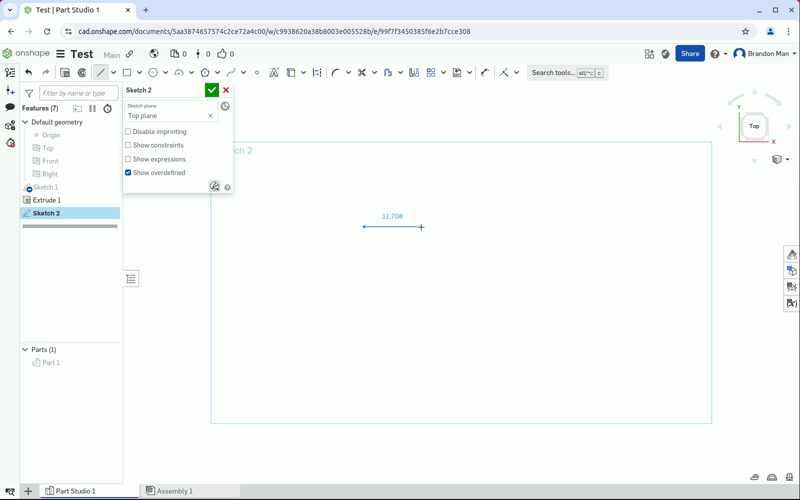
key_down(shift)
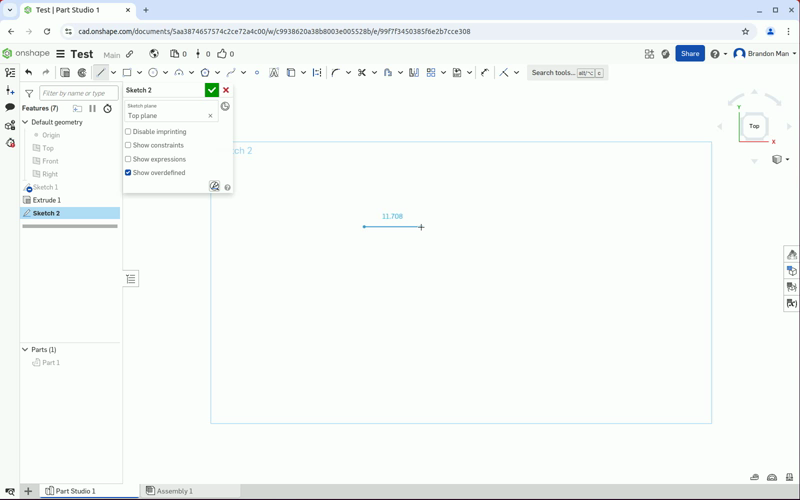
mouse_move(451, 226)
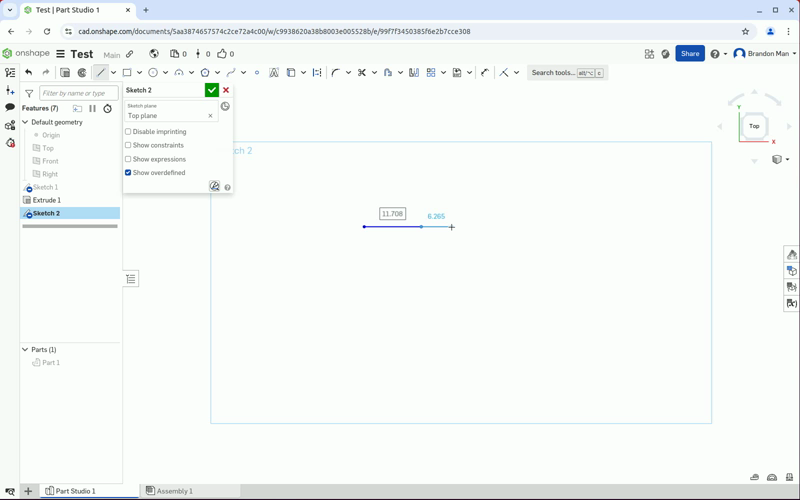
mouse_move(421, 169)
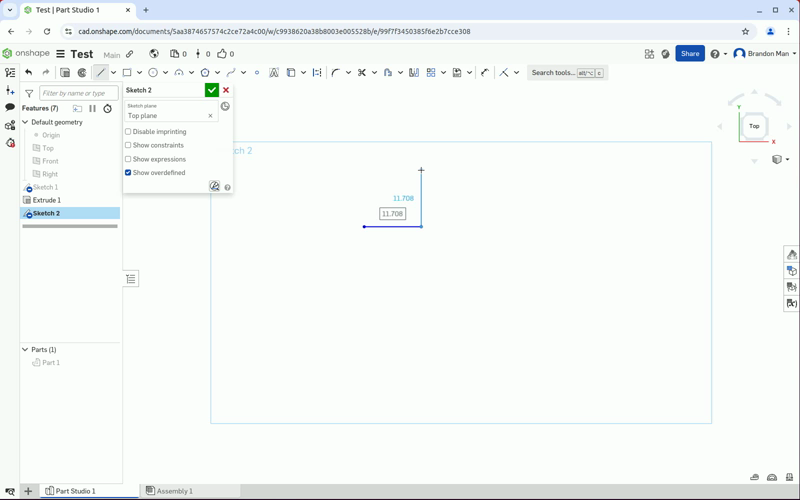
click(421, 169)
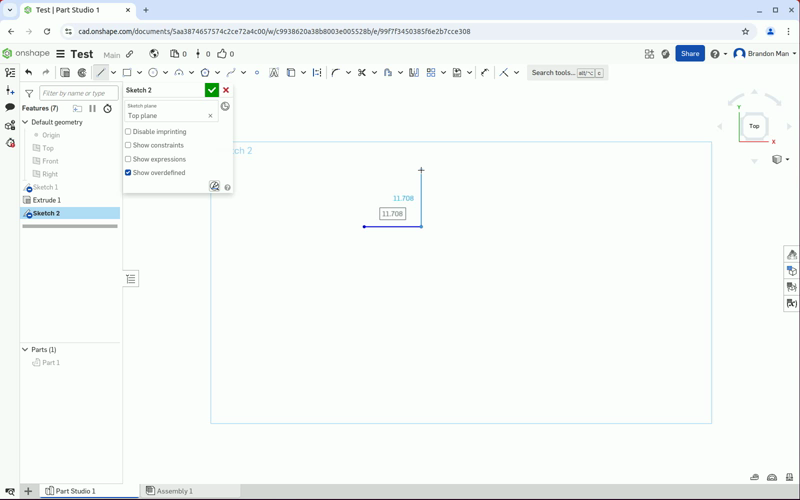
key_up(shift)
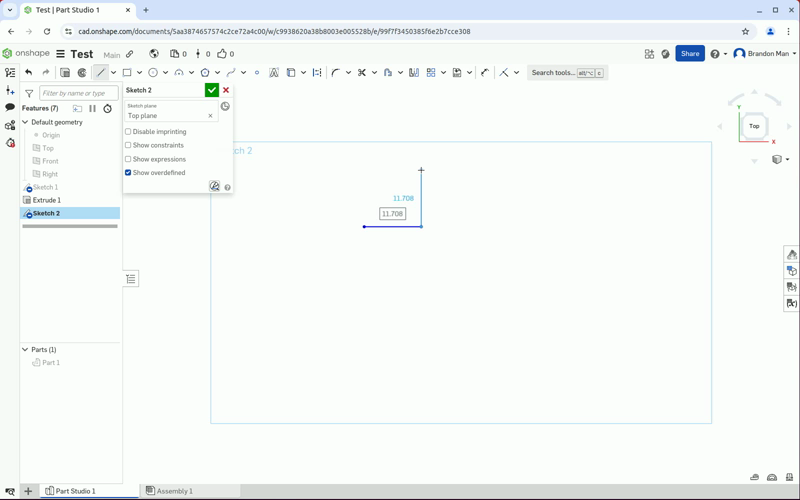
key_down(shift)
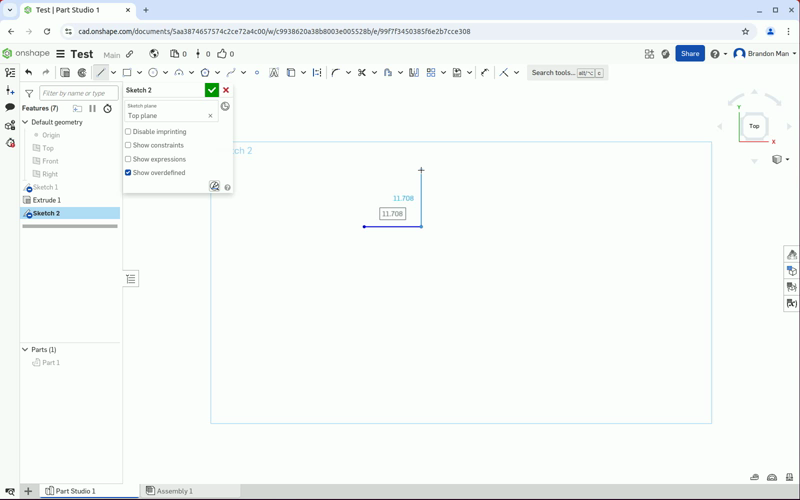
mouse_move(451, 169)
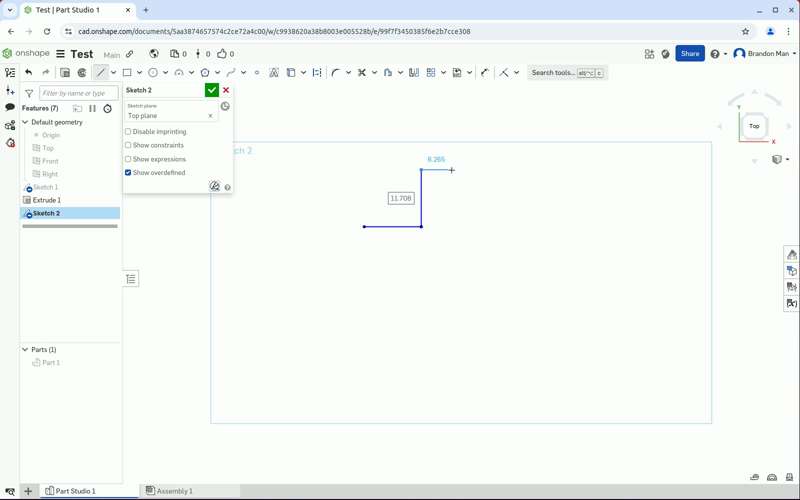
mouse_move(364, 169)
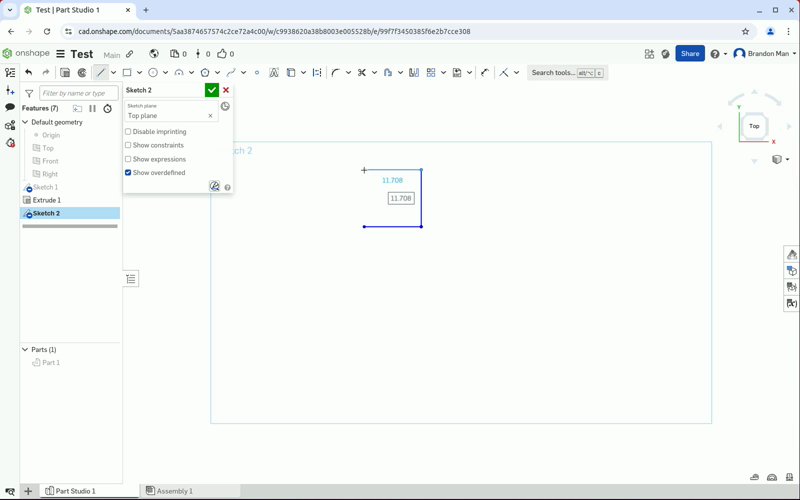
click(364, 169)
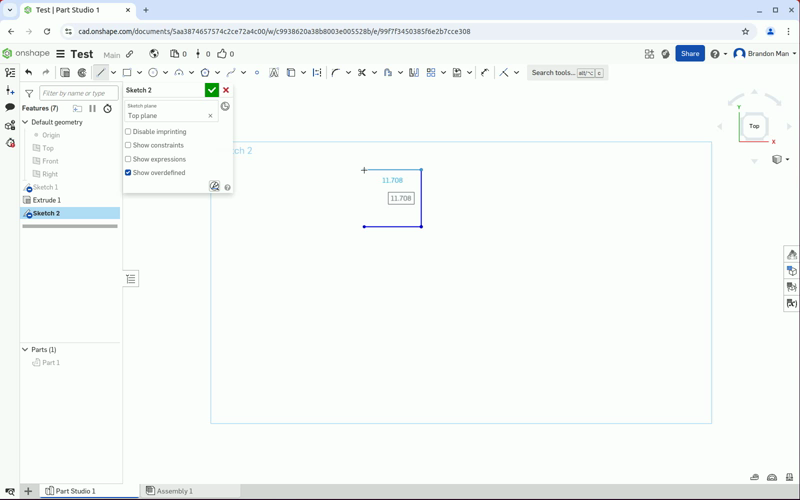
key_up(shift)
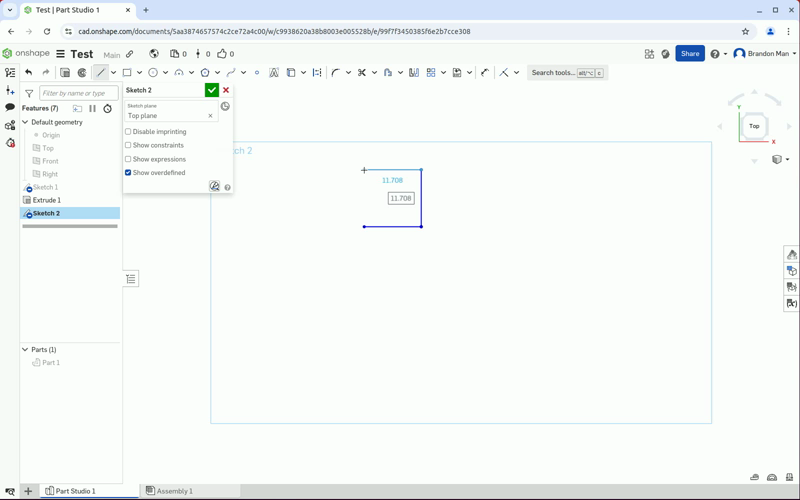
mouse_move(394, 169)
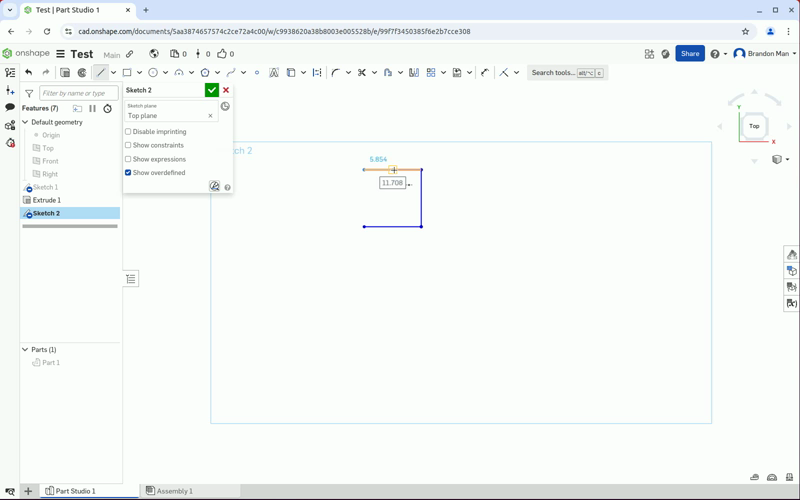
key_down(shift)
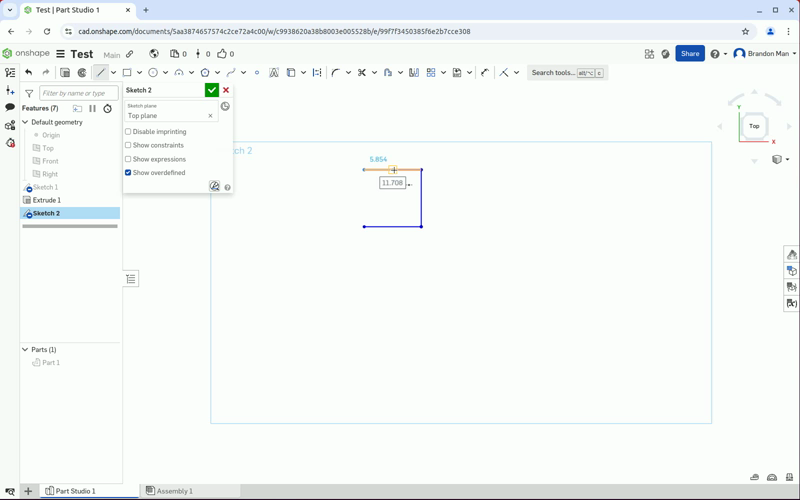
mouse_move(364, 226)
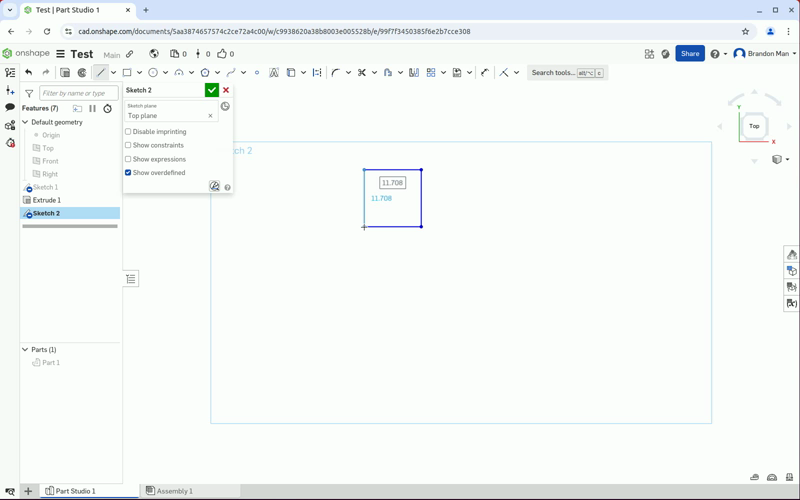
key_up(shift)
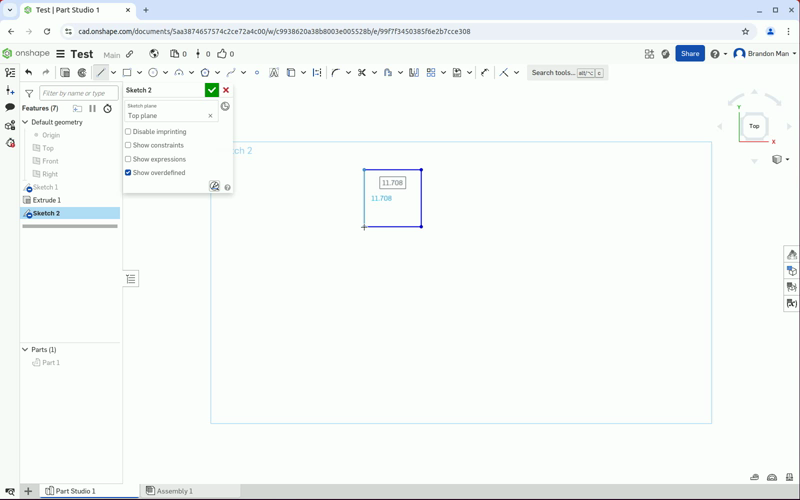
click(364, 226)
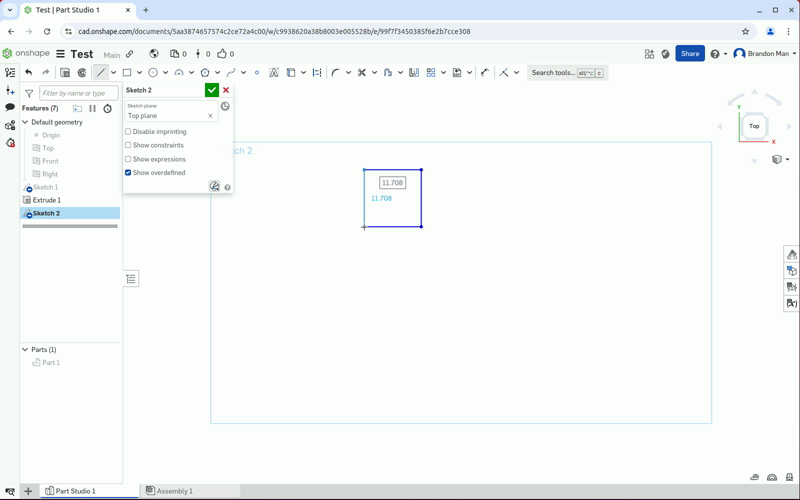
key(esc)
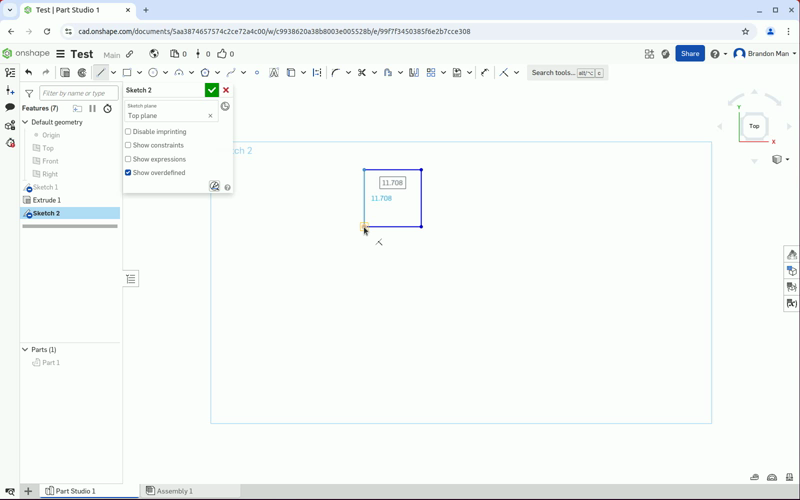
mouse_move(410, 177)
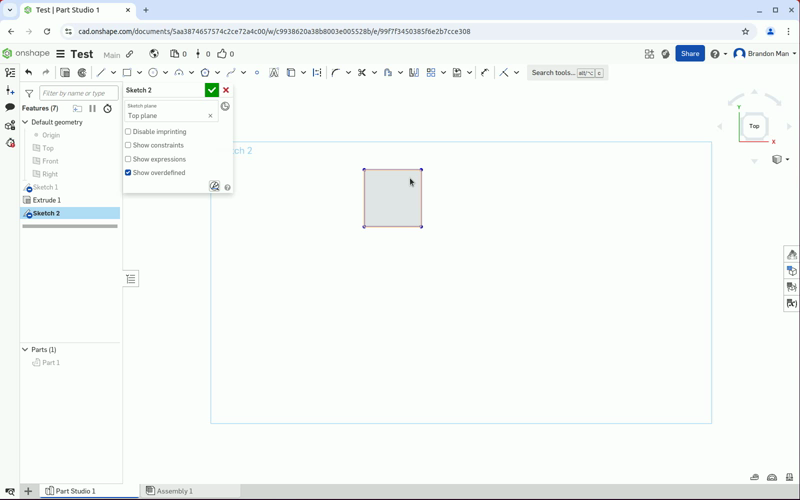
click(410, 177)
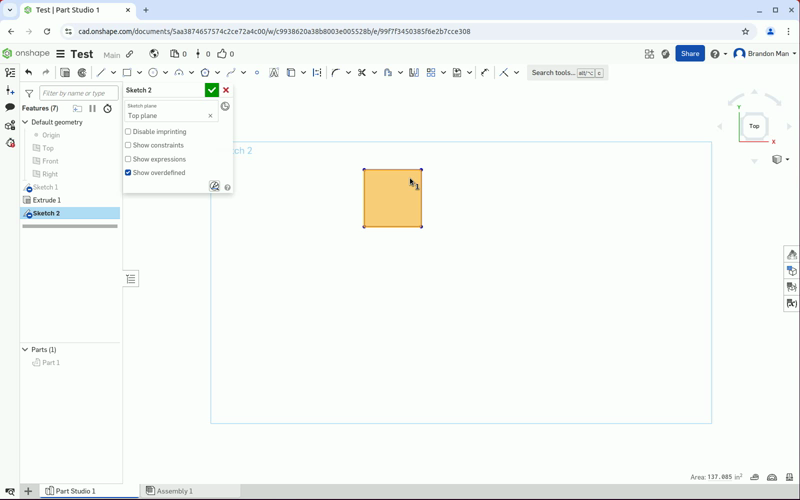
mouse_move(73, 352)
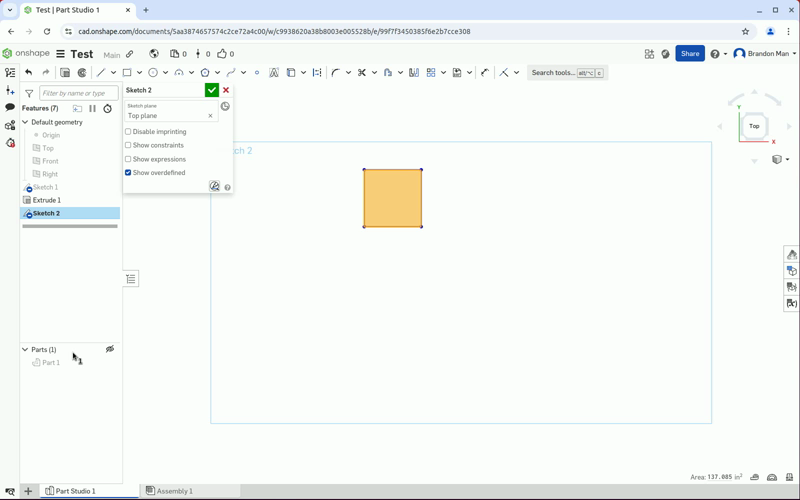
key(shift+y)
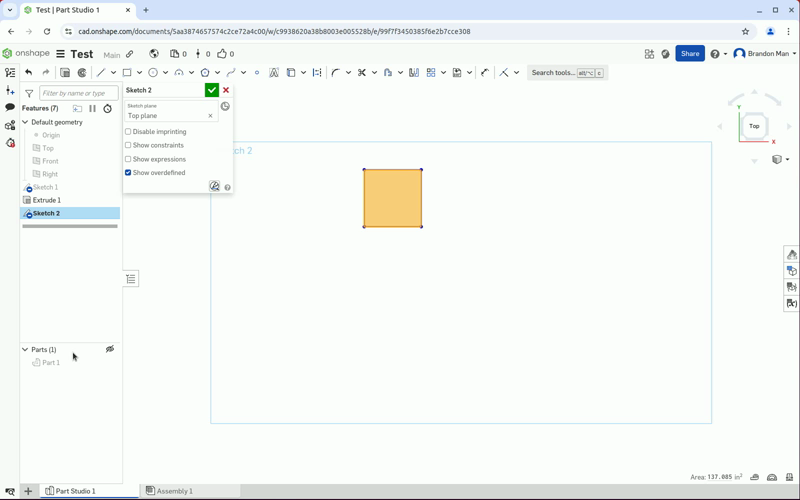
key(shift+e)
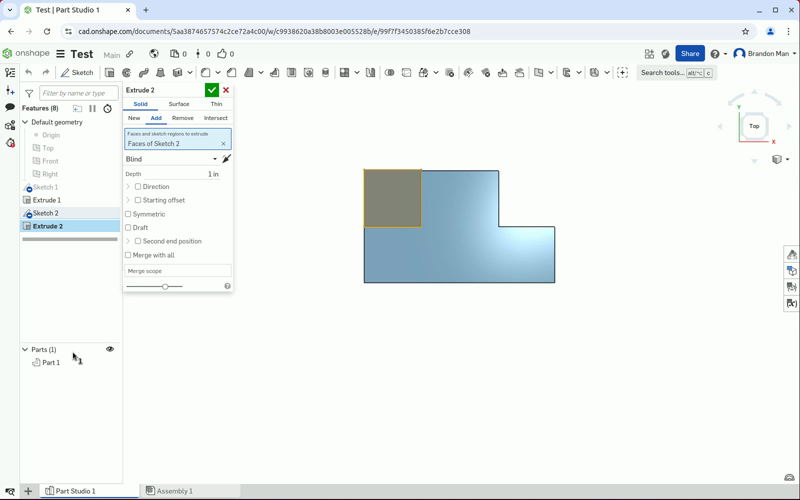
mouse_move(143, 106)
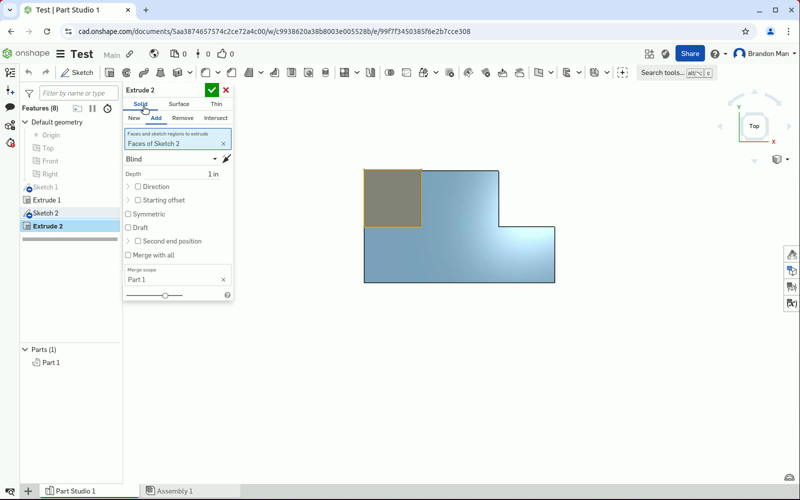
click(143, 106)
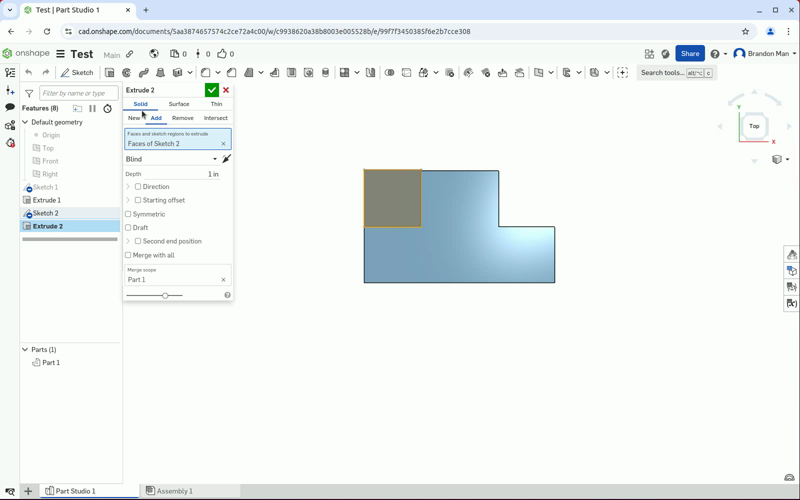
mouse_move(137, 120)
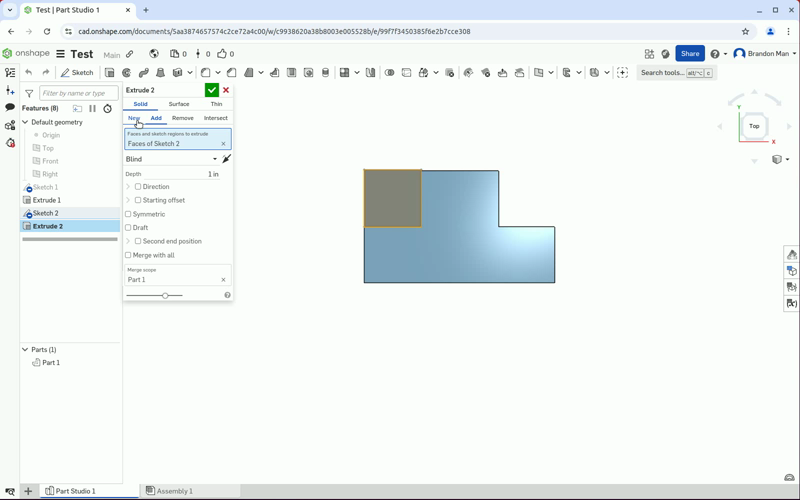
click(137, 120)
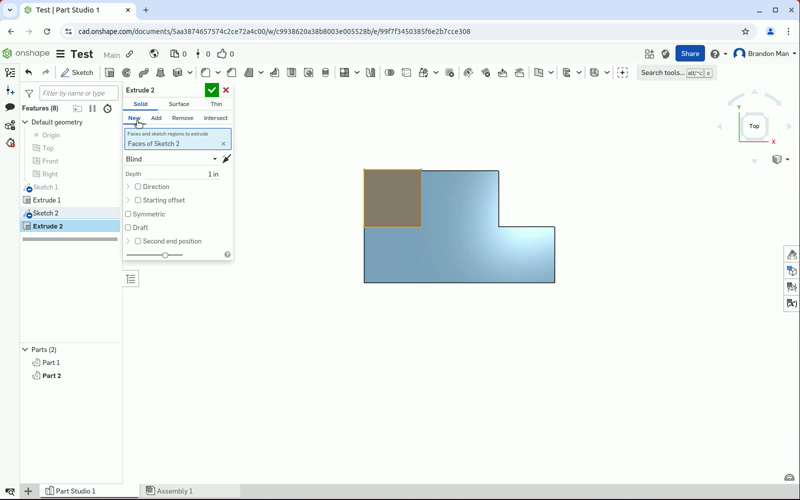
key(tab, 4)
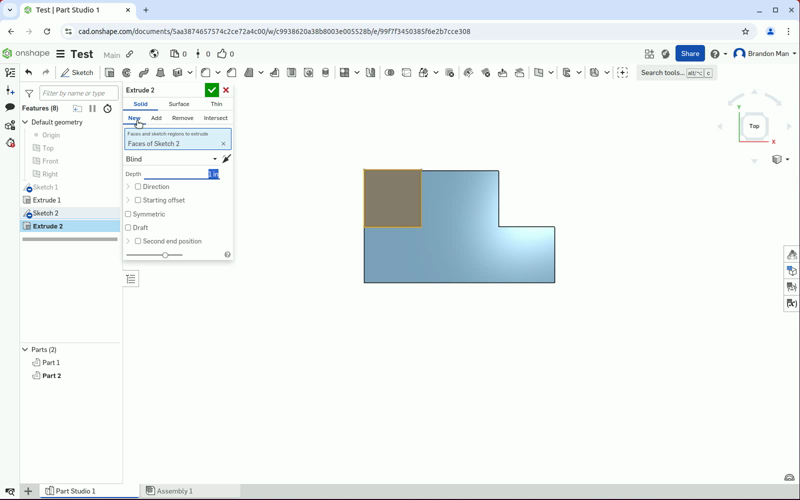
text(19.498)
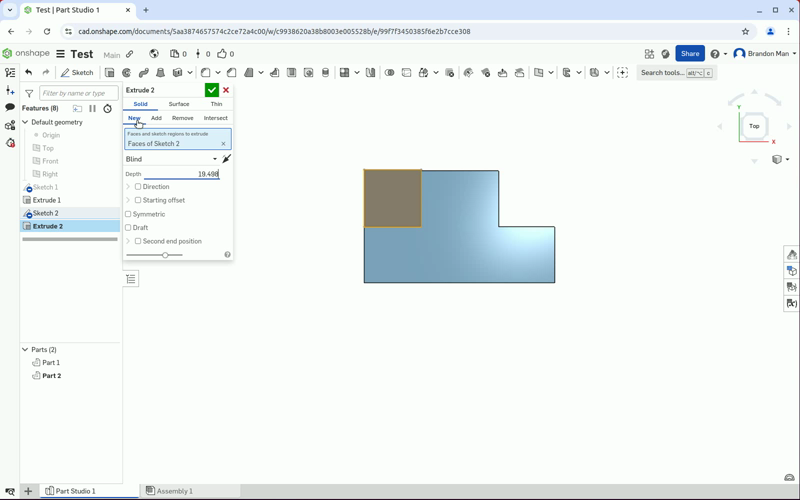
key(enter)
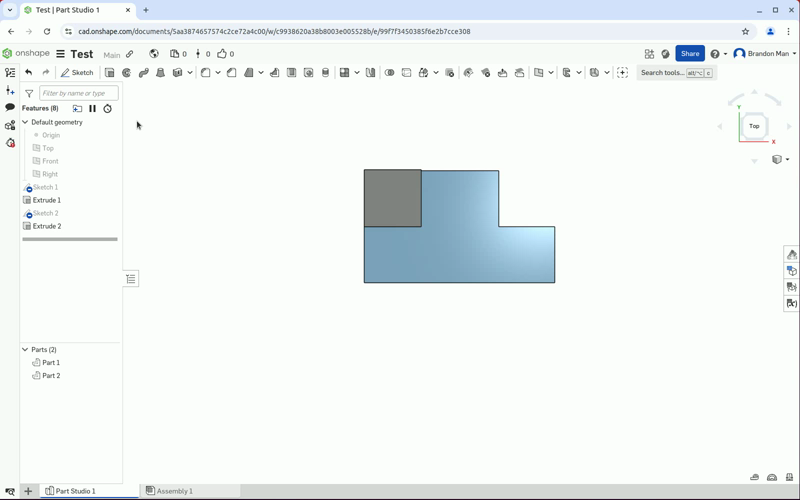
key(shift+h)
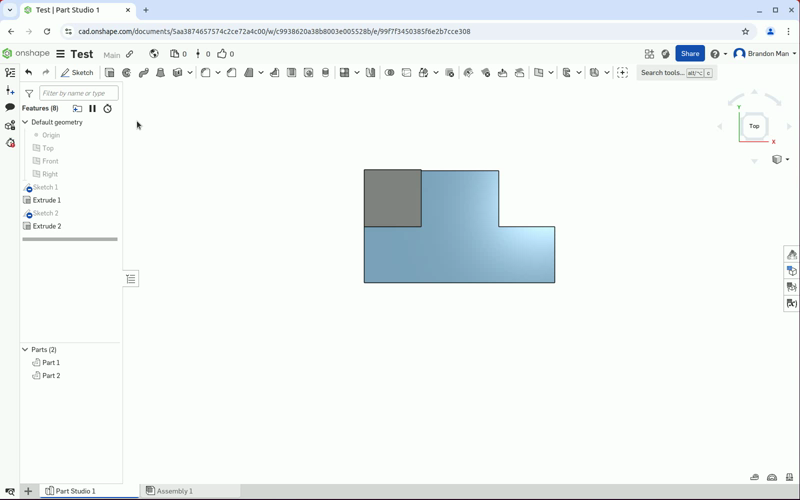
key(shift+h)
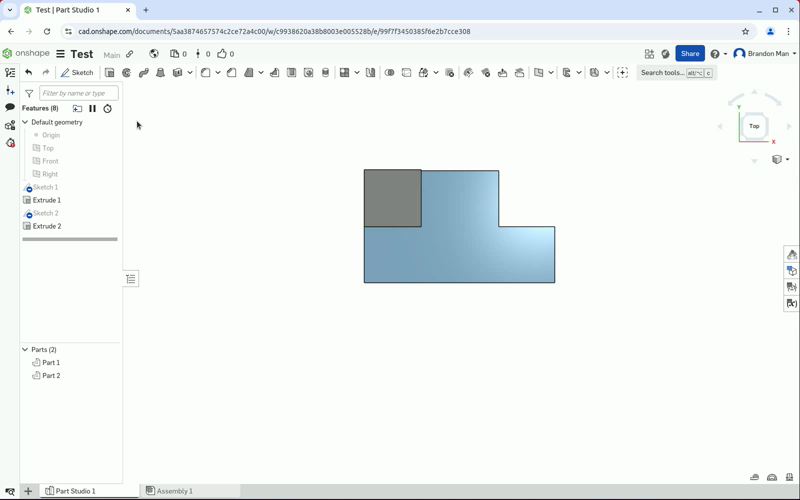
mouse_move(73, 189)
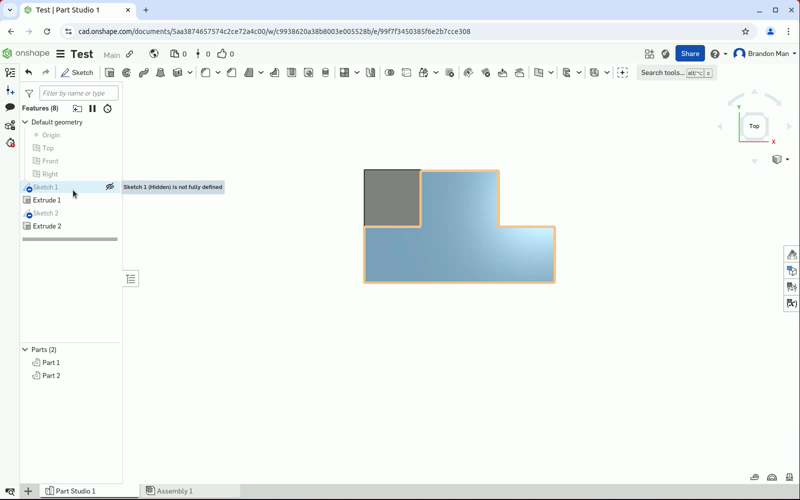
click(73, 189)
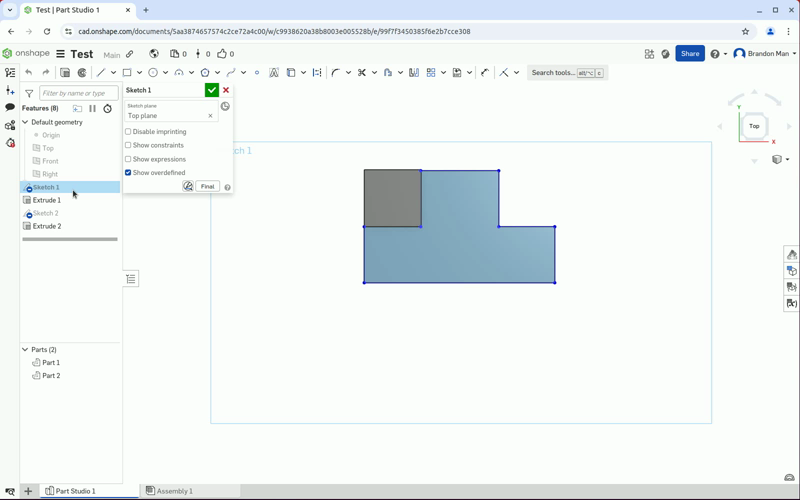
mouse_move(229, 92)
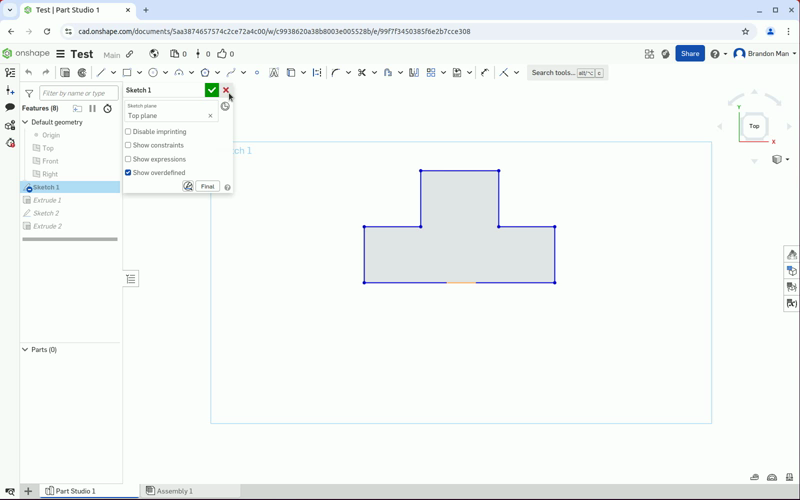
click(229, 92)
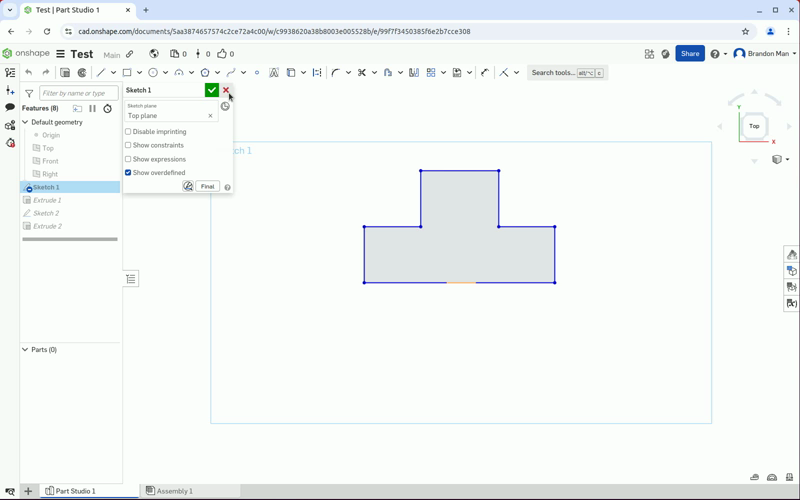
key(shift+s)
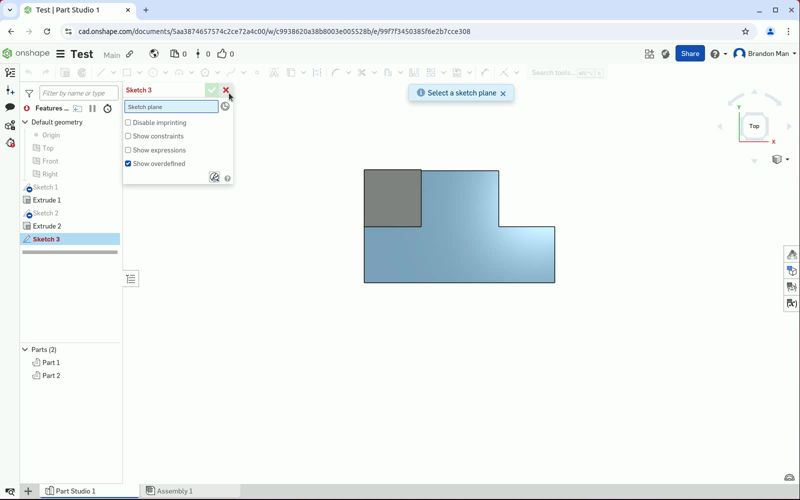
mouse_move(73, 150)
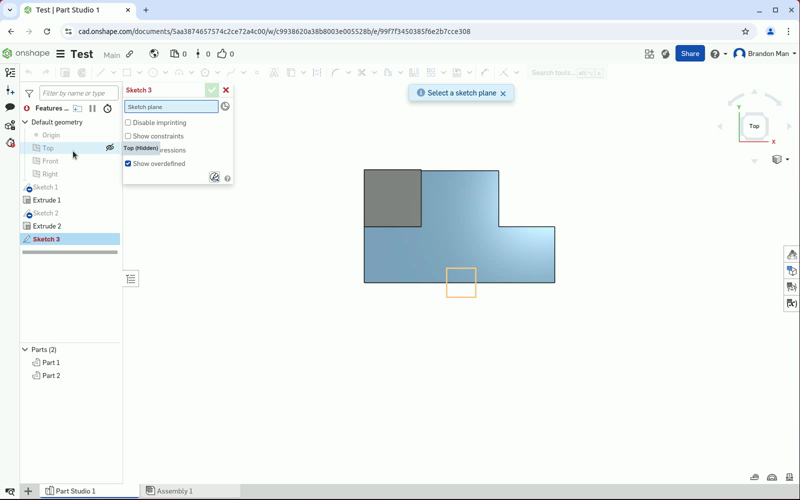
click(73, 150)
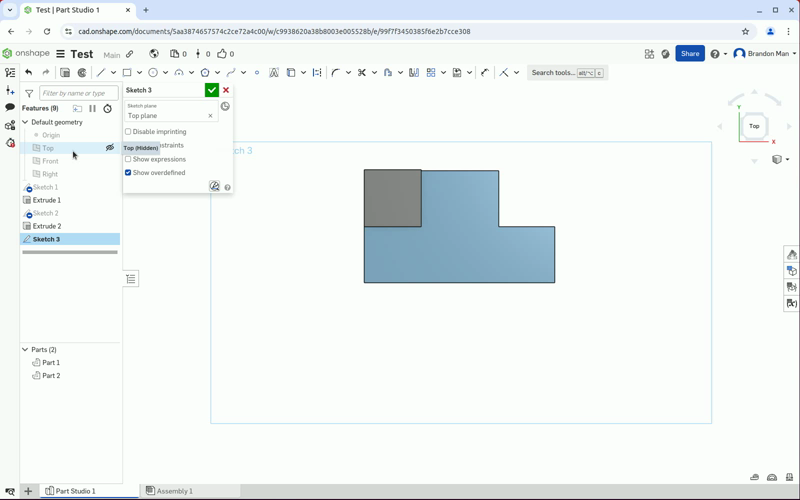
mouse_move(73, 352)
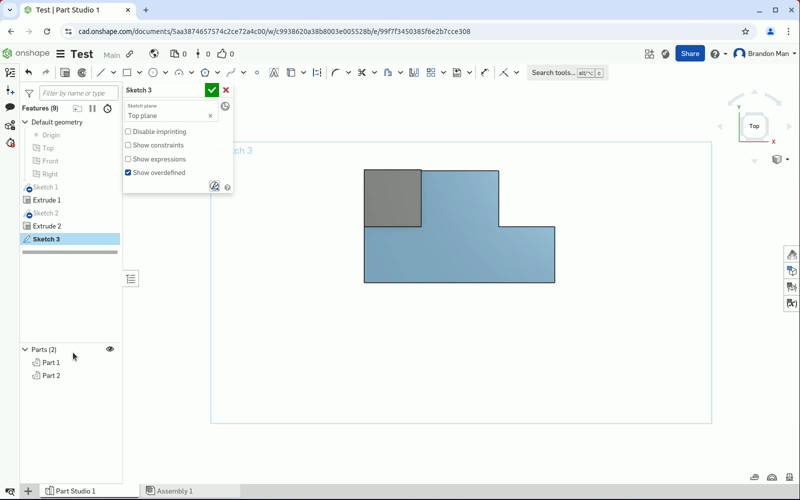
key(y)
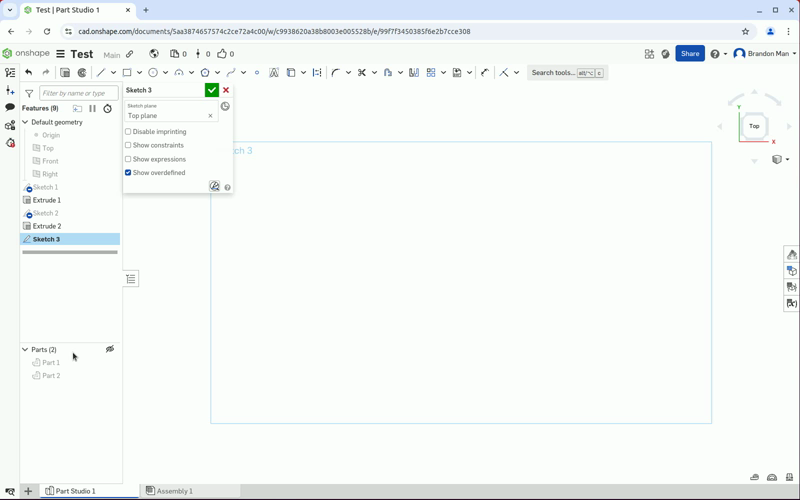
key(l)
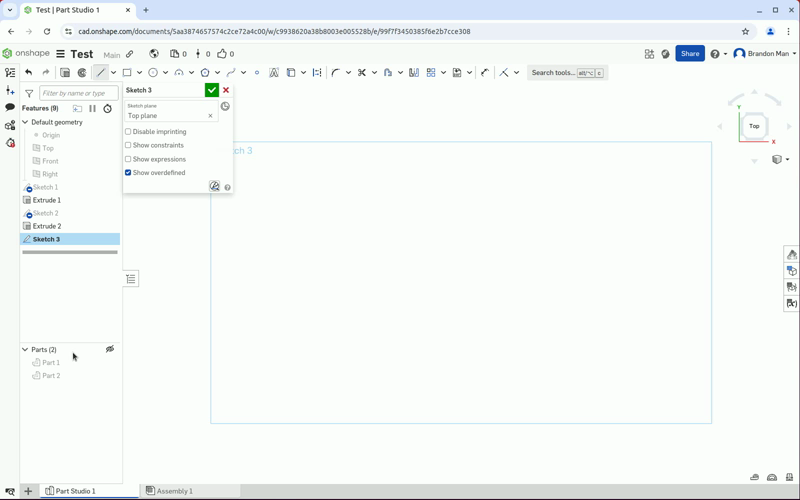
key_down(shift)
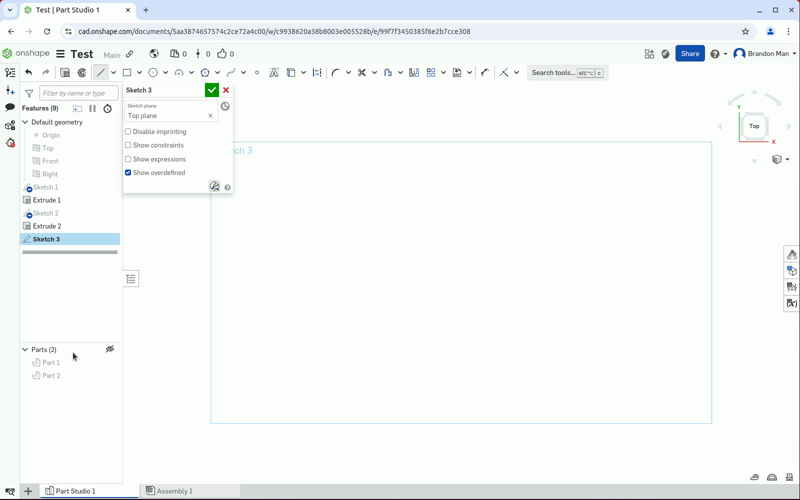
mouse_move(500, 226)
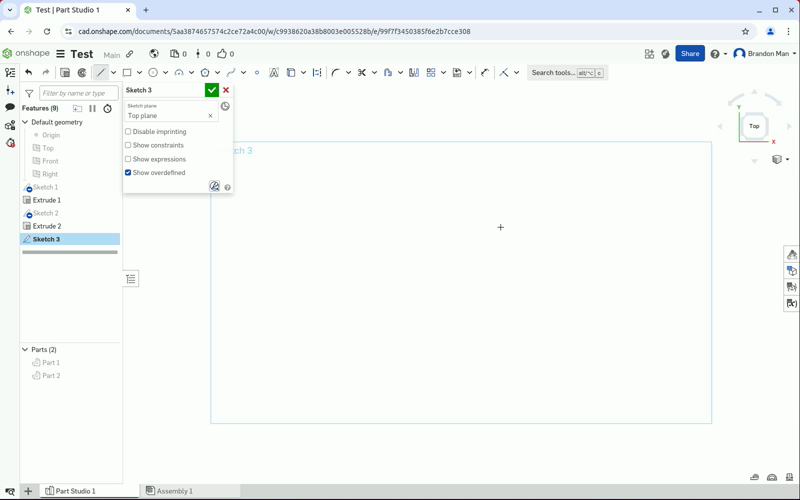
click(500, 226)
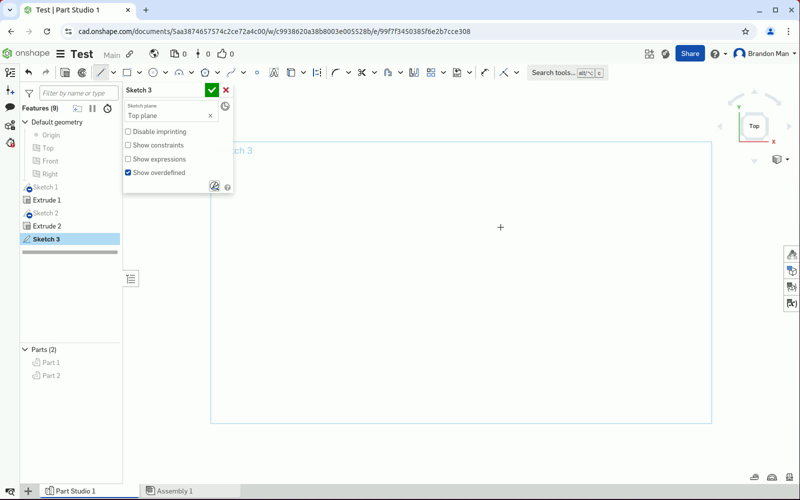
key_up(shift)
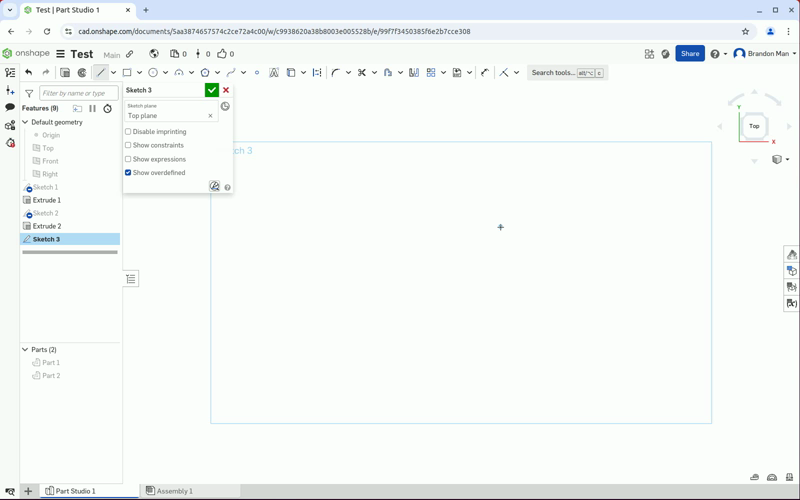
key_down(shift)
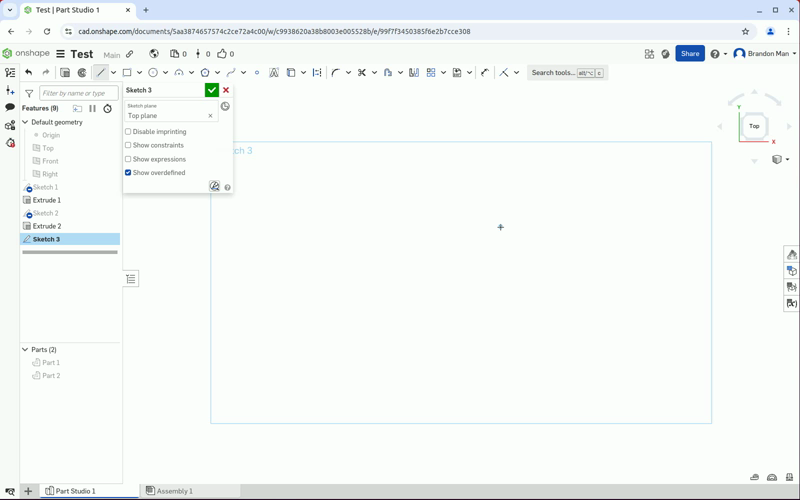
mouse_move(530, 226)
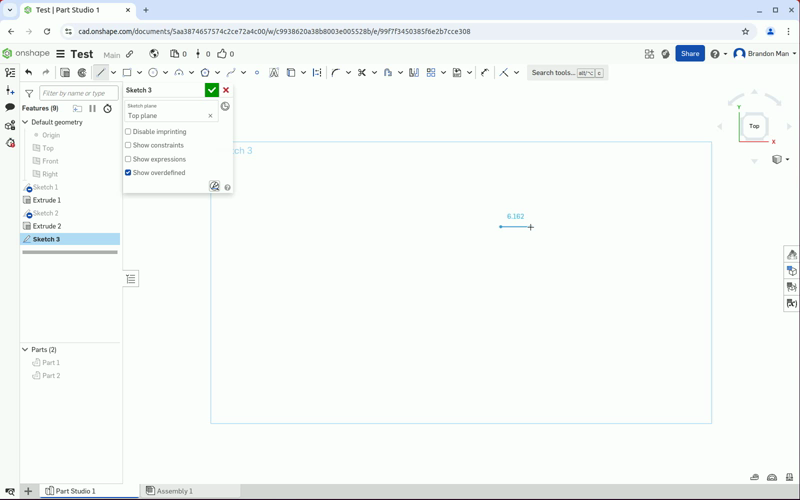
mouse_move(557, 226)
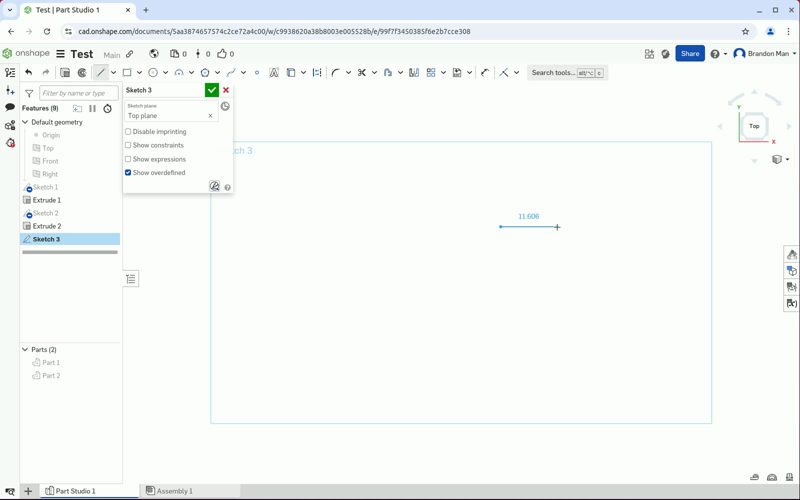
click(557, 226)
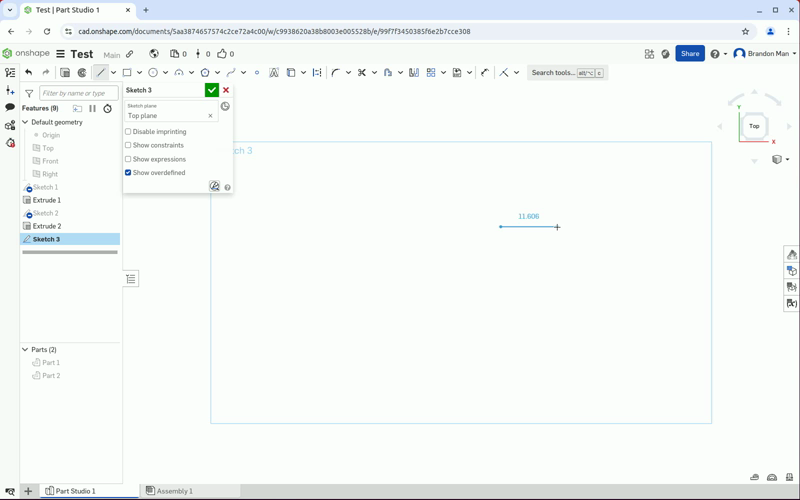
key_up(shift)
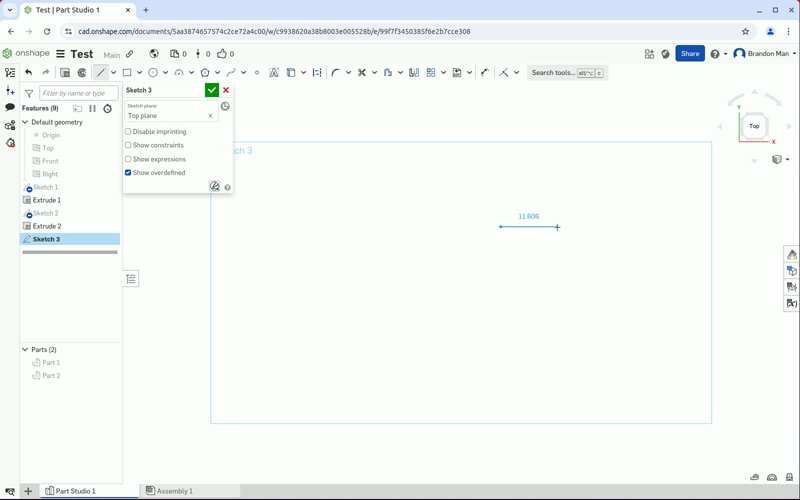
key_down(shift)
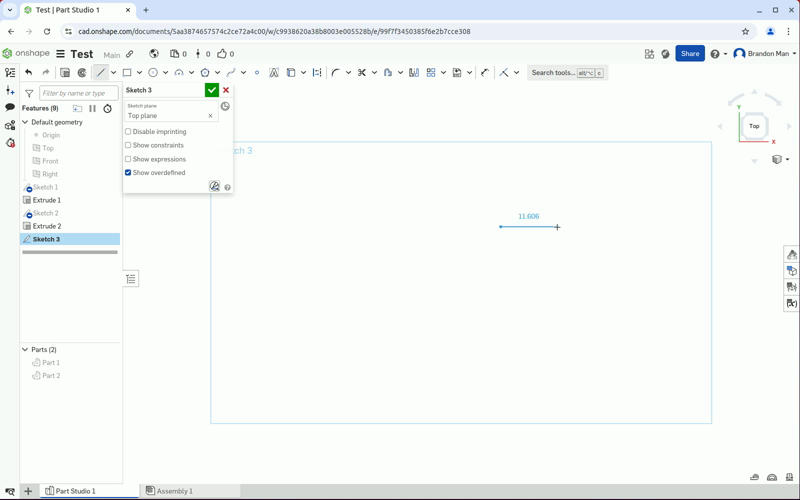
mouse_move(587, 226)
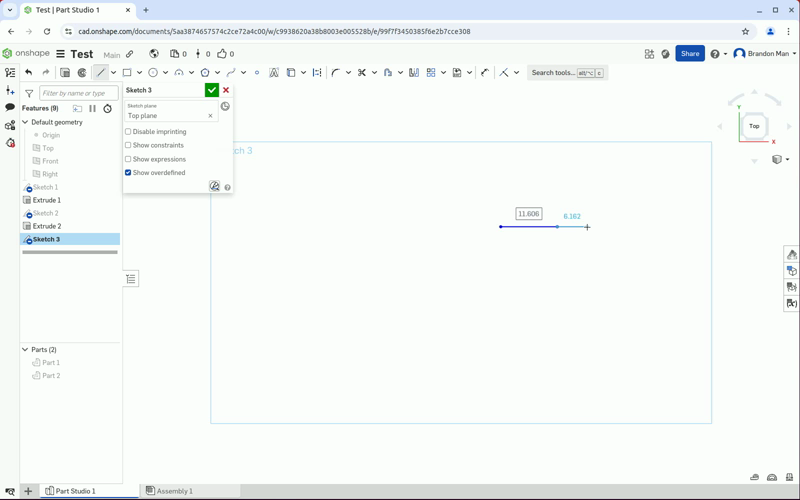
mouse_move(557, 169)
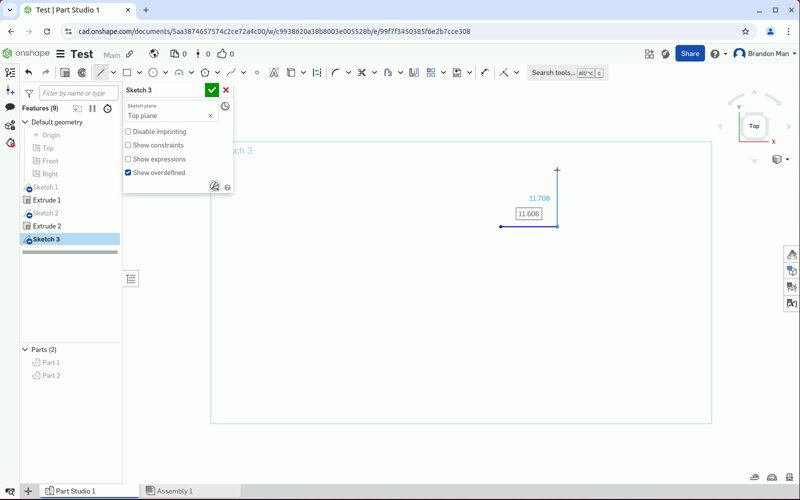
click(557, 169)
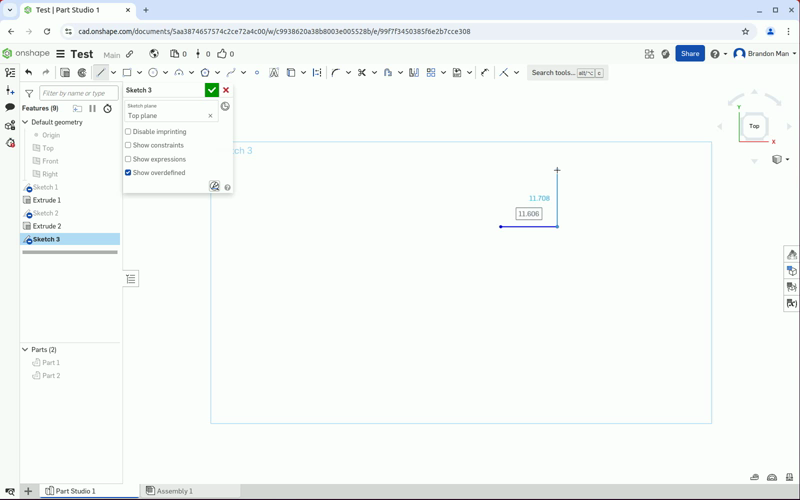
key_up(shift)
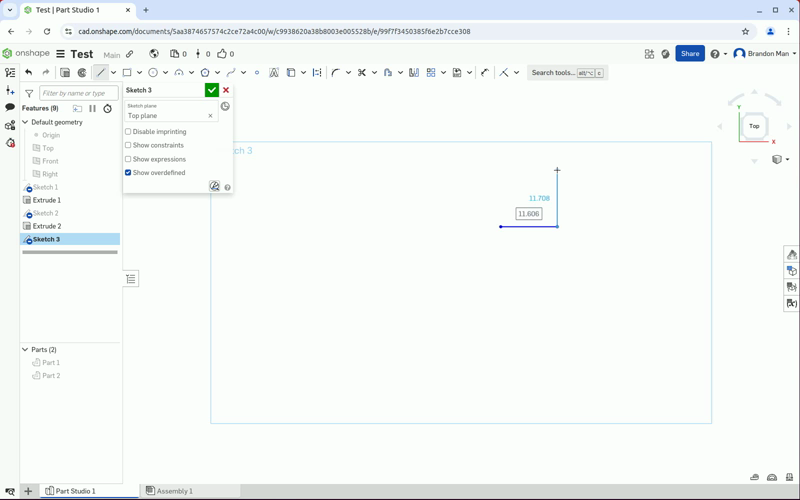
key_down(shift)
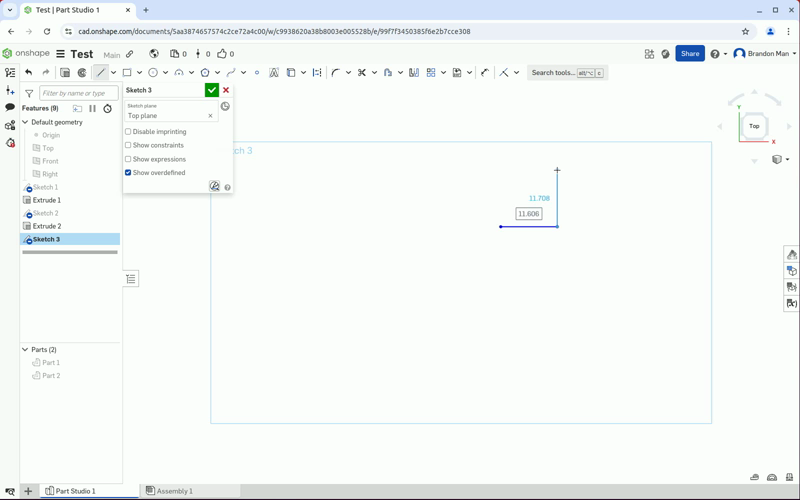
mouse_move(587, 169)
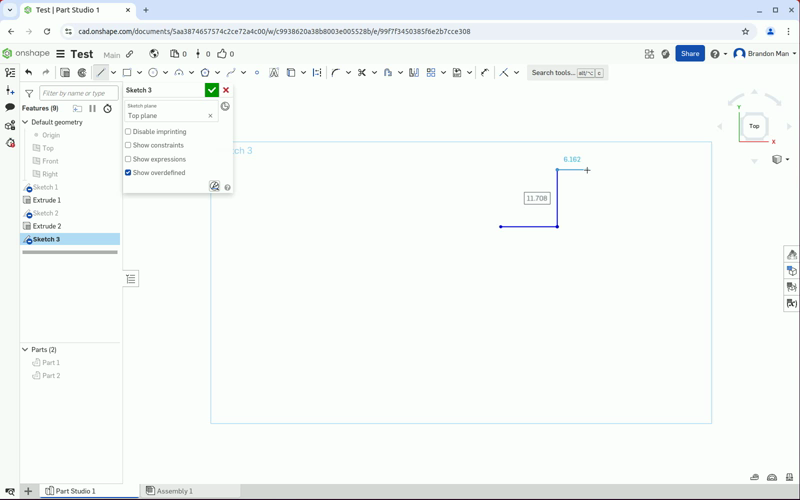
mouse_move(500, 169)
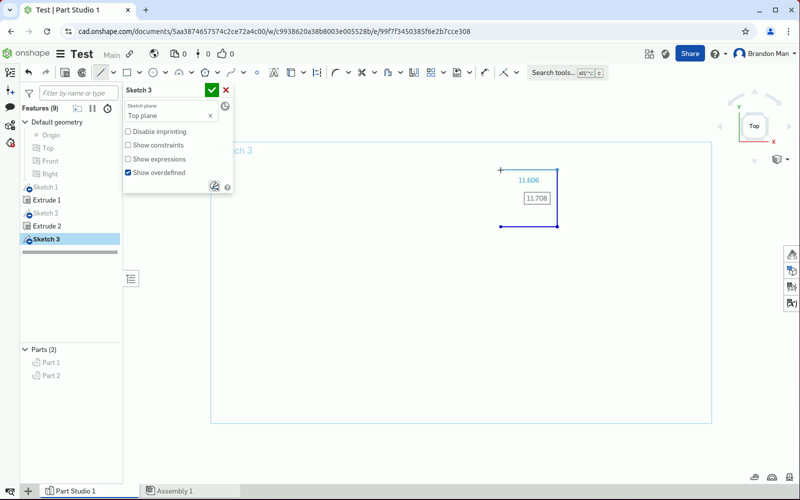
click(500, 169)
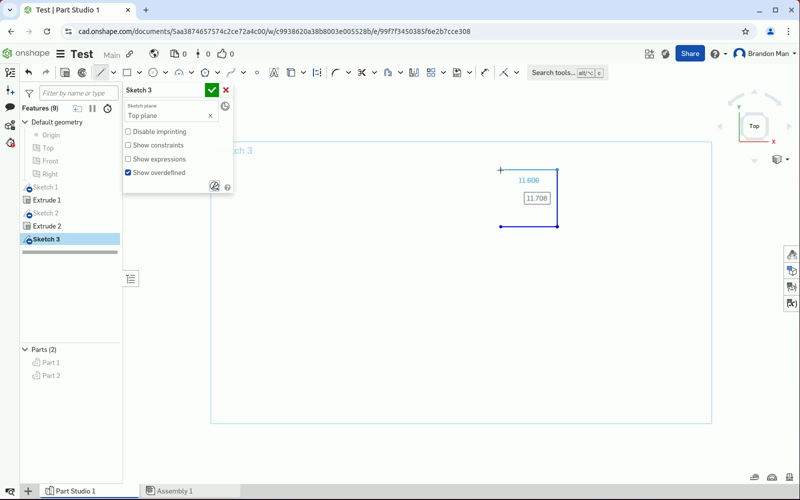
key_up(shift)
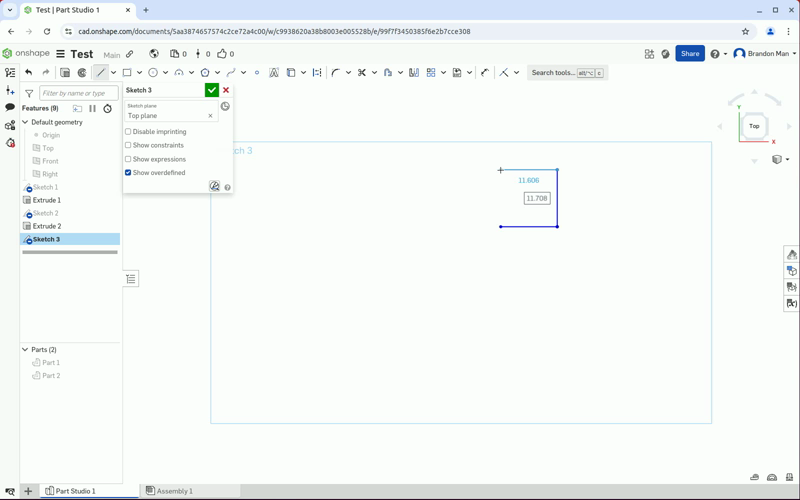
mouse_move(530, 169)
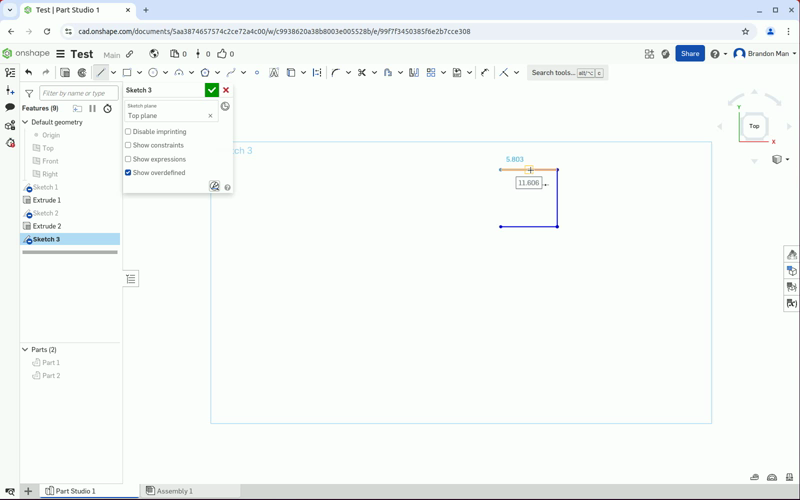
key_down(shift)
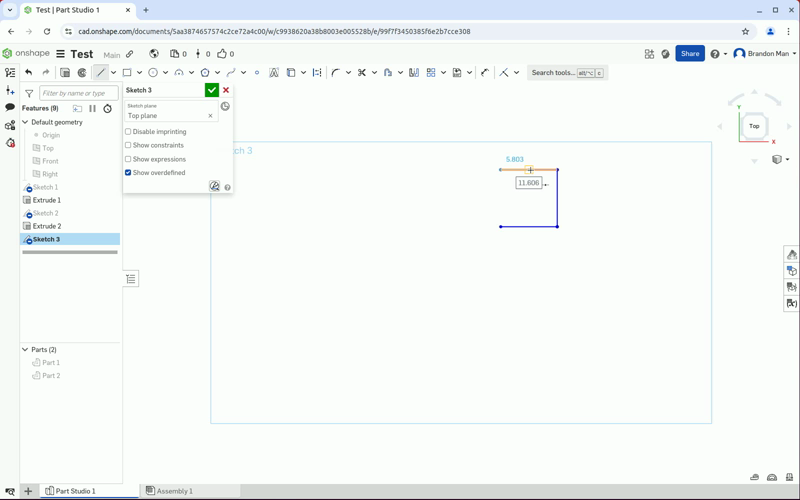
mouse_move(500, 226)
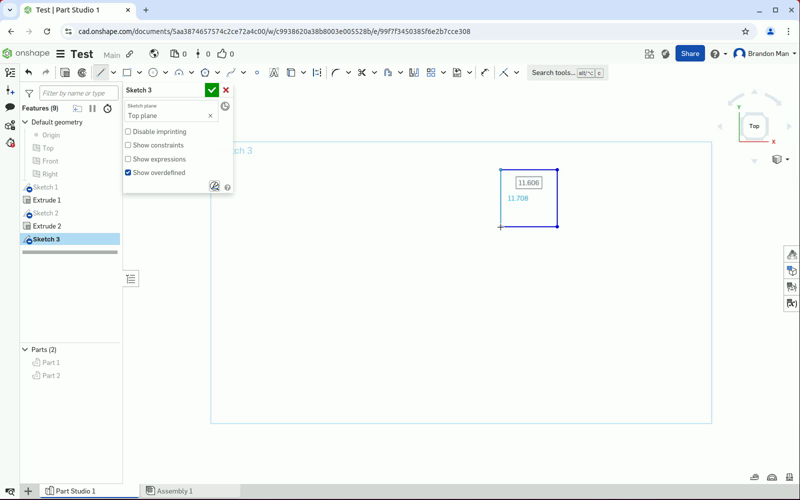
key_up(shift)
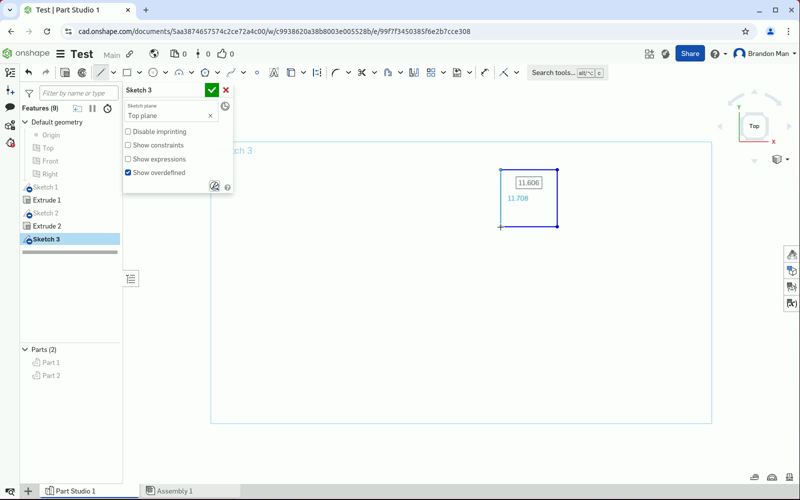
click(500, 226)
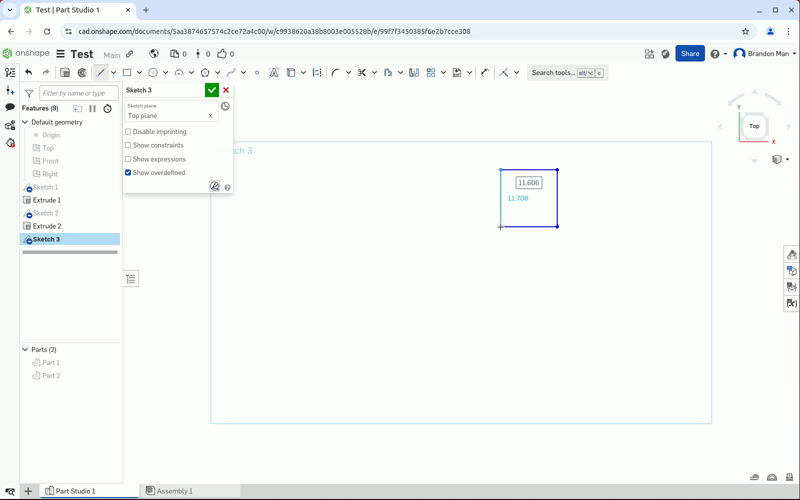
key(esc)
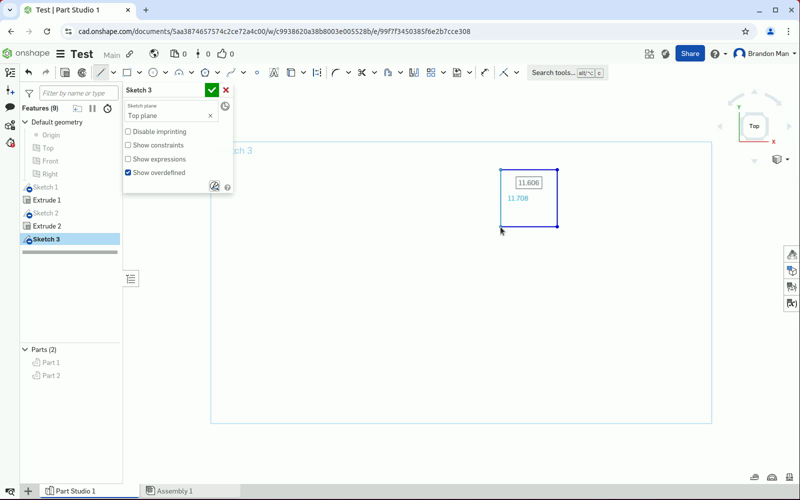
mouse_move(530, 221)
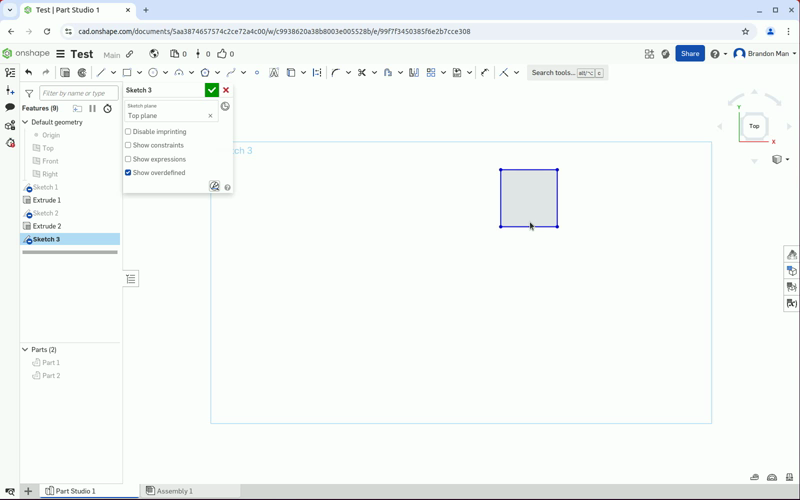
click(530, 221)
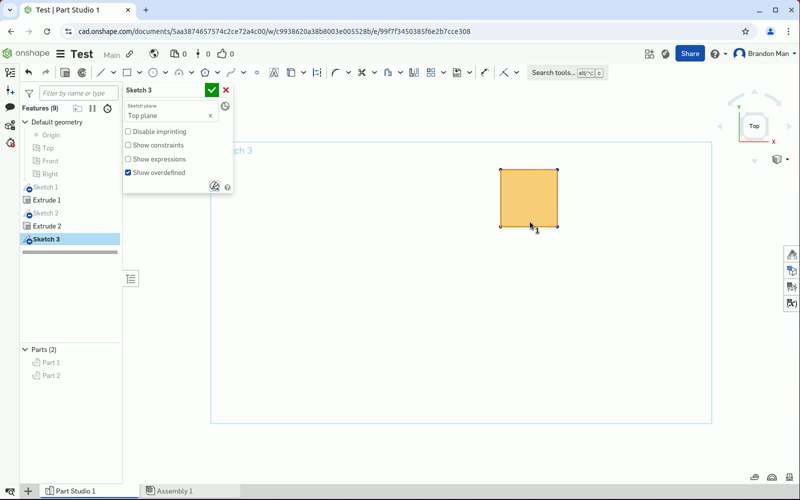
mouse_move(73, 352)
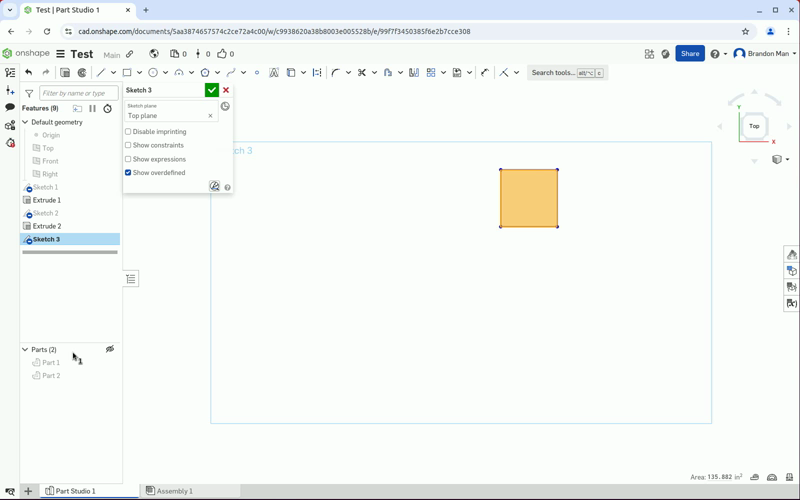
key(shift+y)
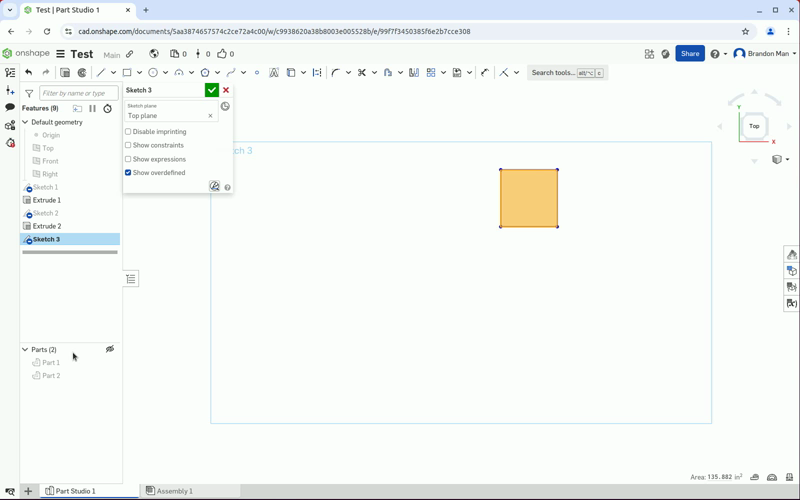
key(shift+e)
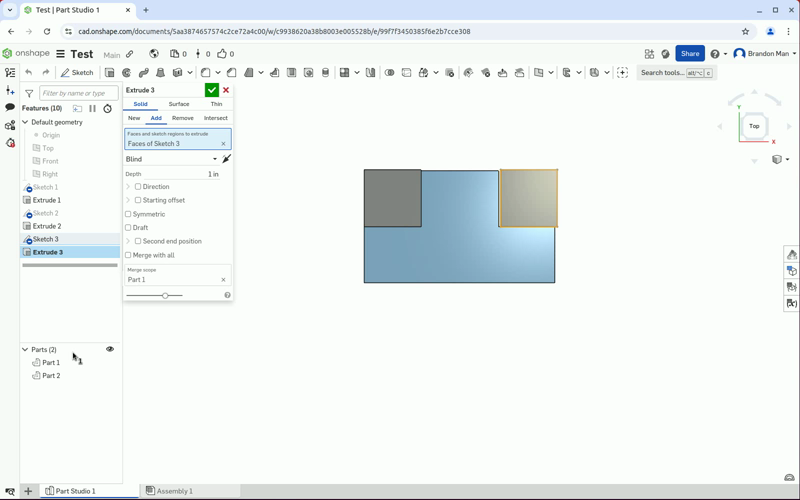
mouse_move(143, 106)
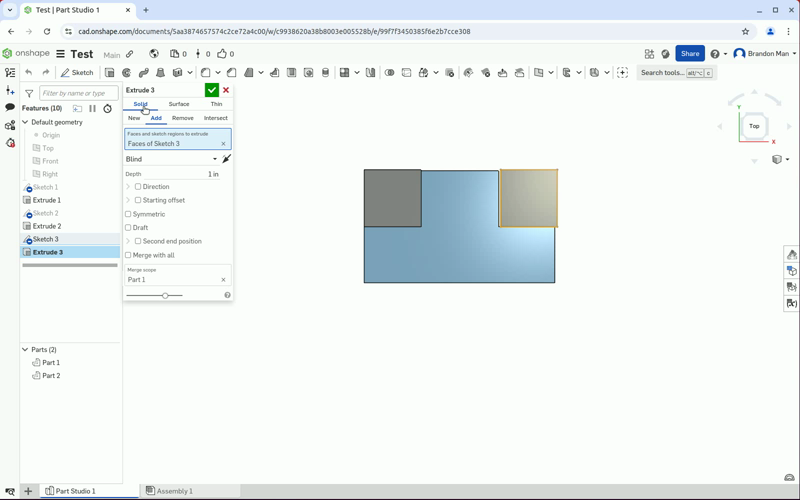
click(143, 106)
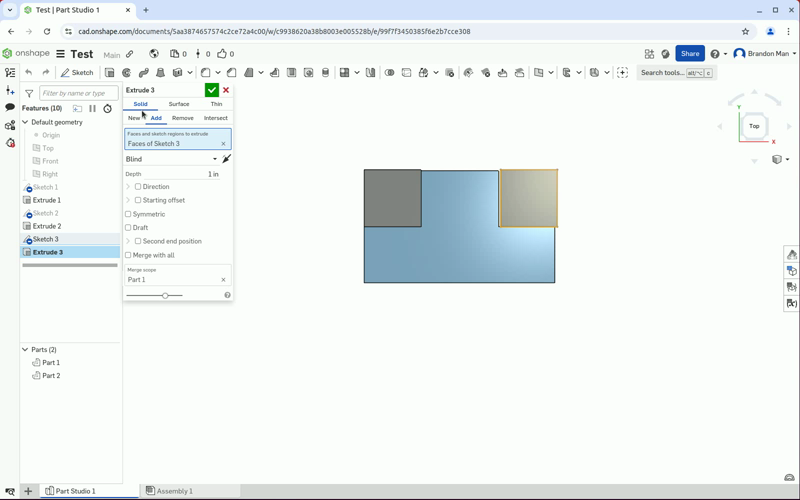
mouse_move(137, 120)
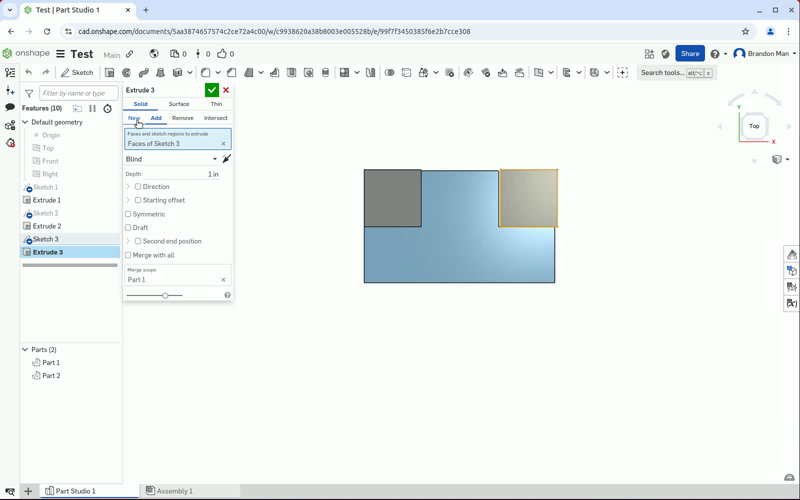
click(137, 120)
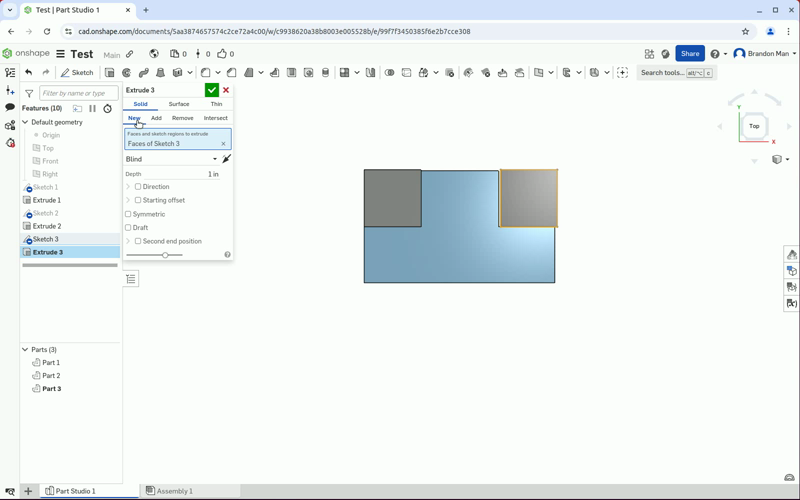
key(tab, 4)
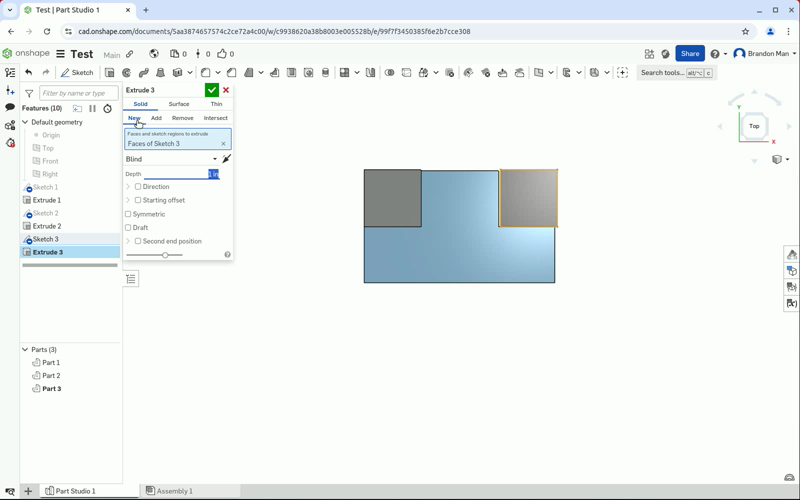
text(19.498)
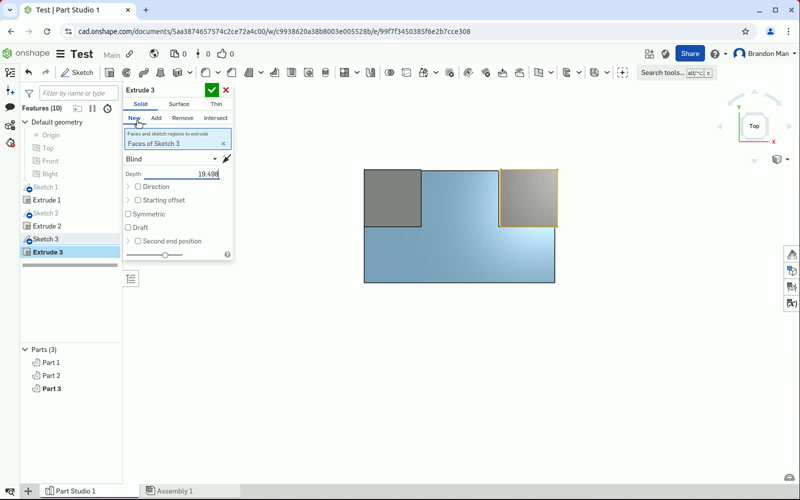
key(enter)
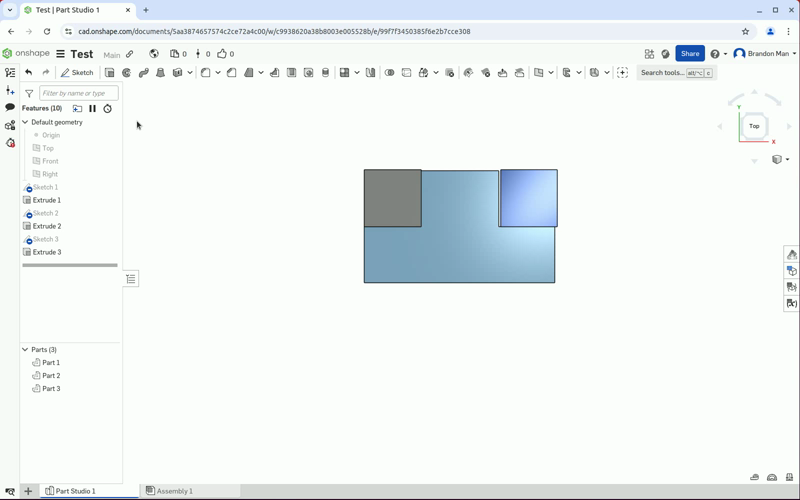
key(shift+h)
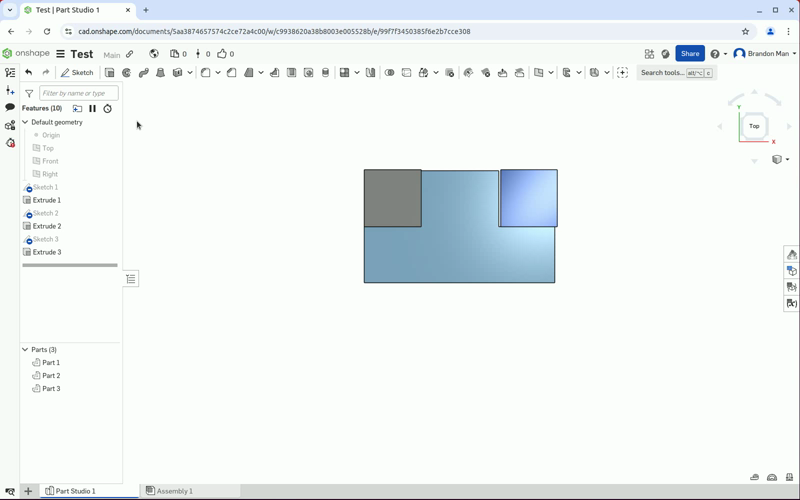
key(shift+h)
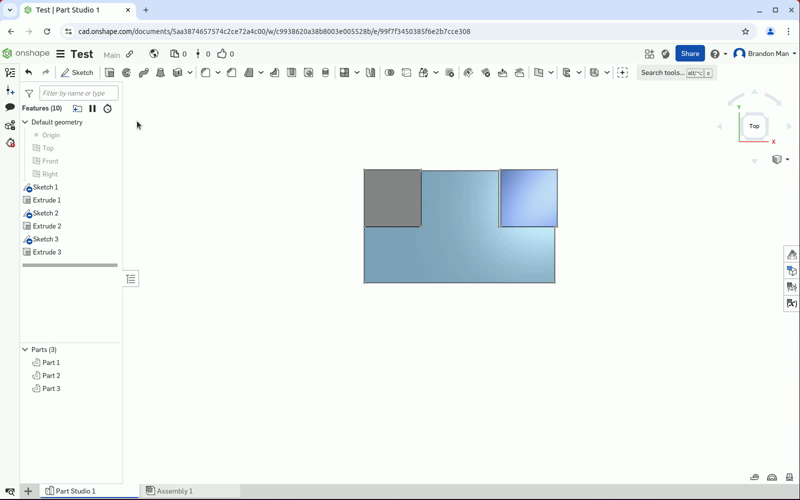
key(shift+7)
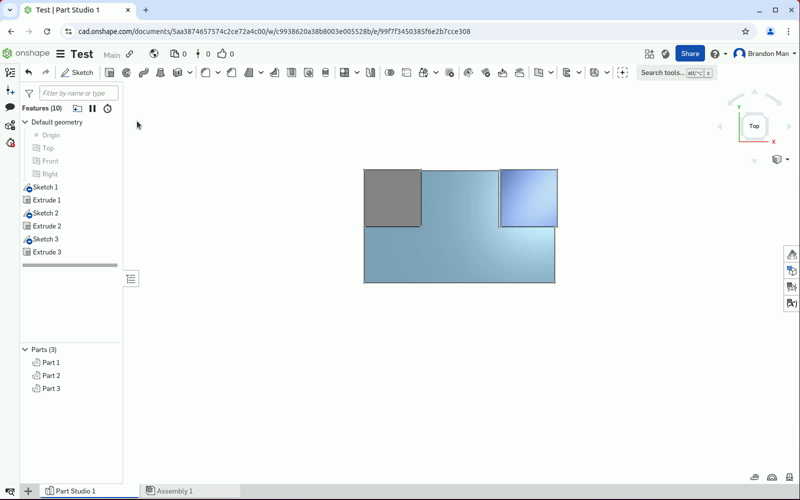
key(up, 3)
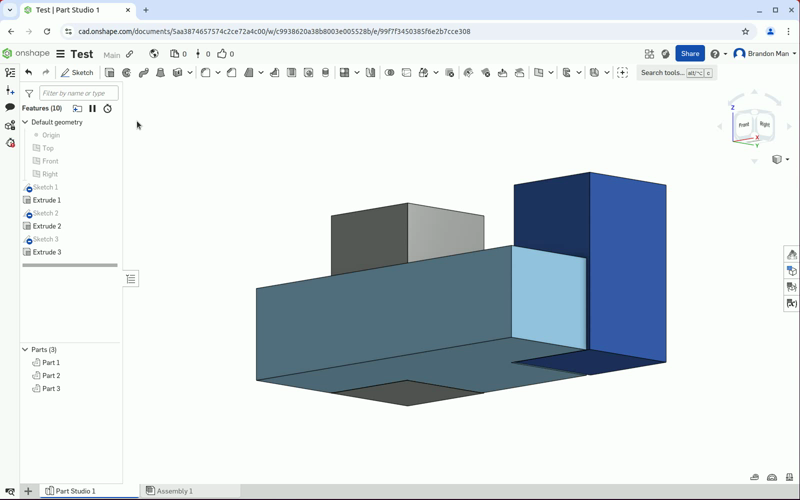
key(left, 3)
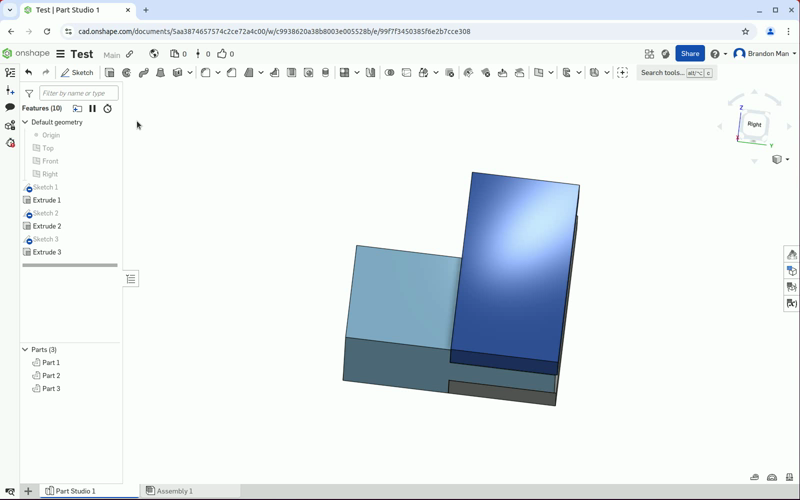
key(right, 3)
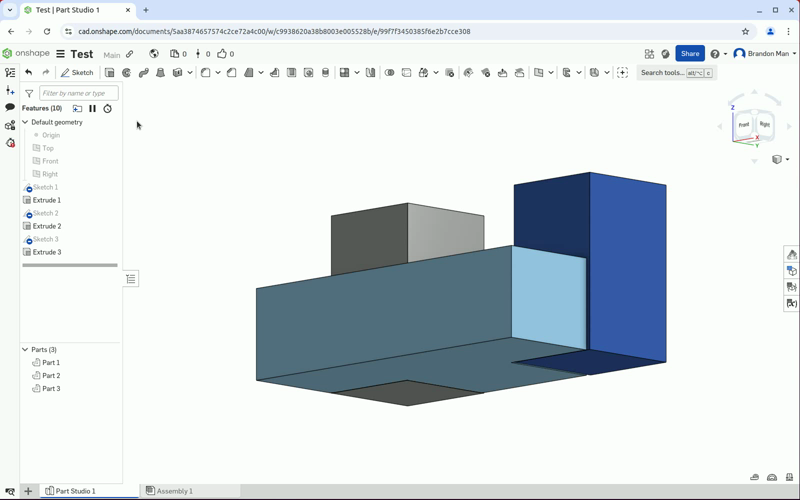
key(down, 3)
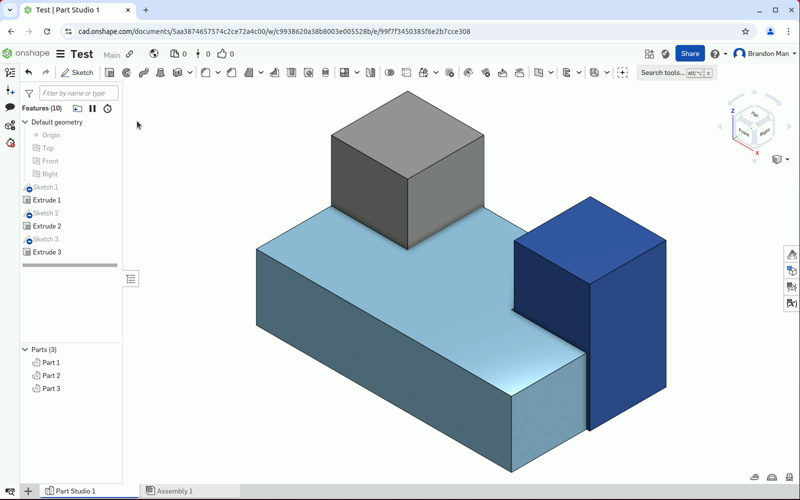
mouse_move(73, 189)
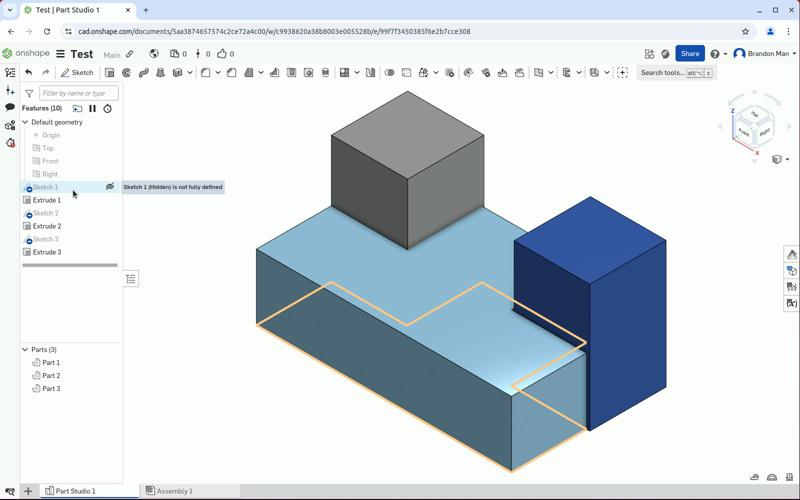
click(73, 189)